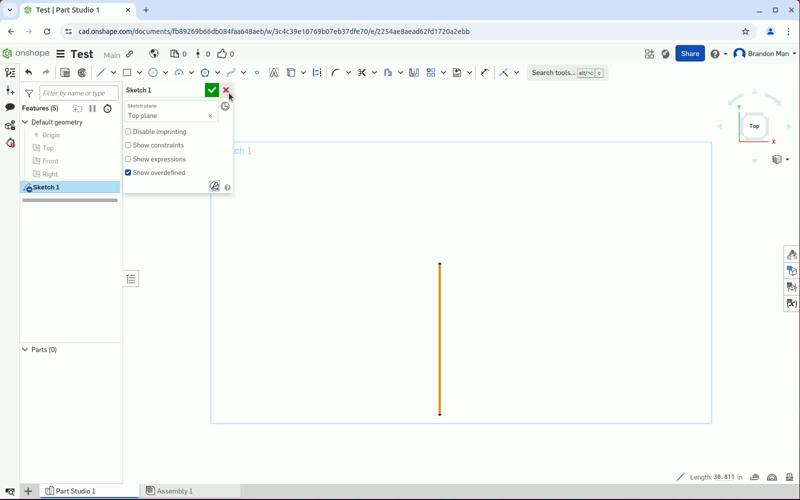
key(shift+h)
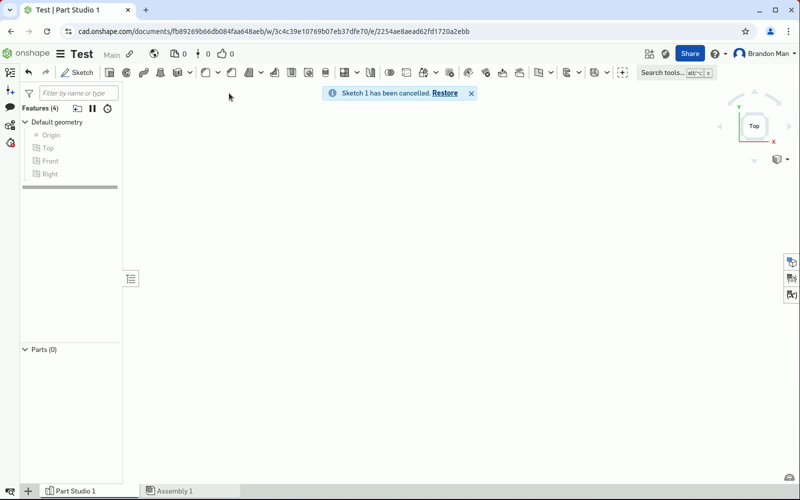
mouse_move(73, 352)
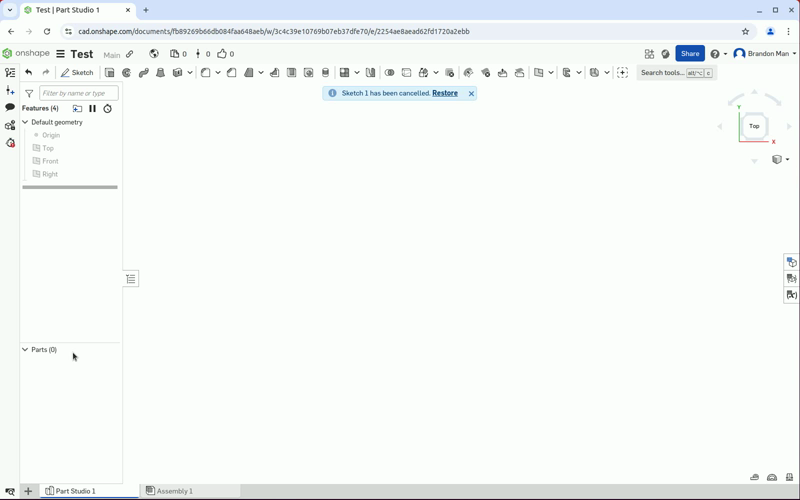
key(y)
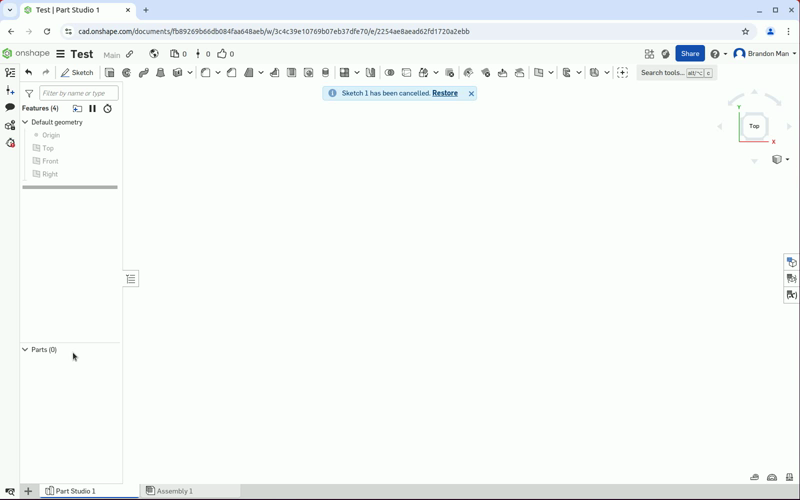
key(shift+p)
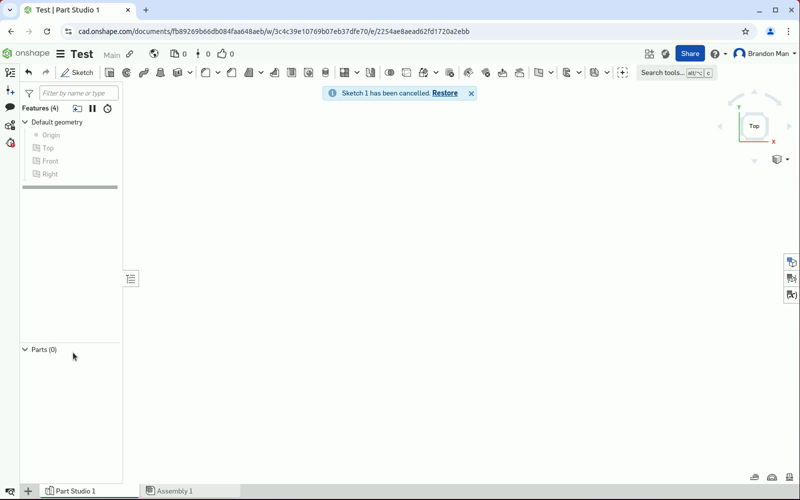
key(space)
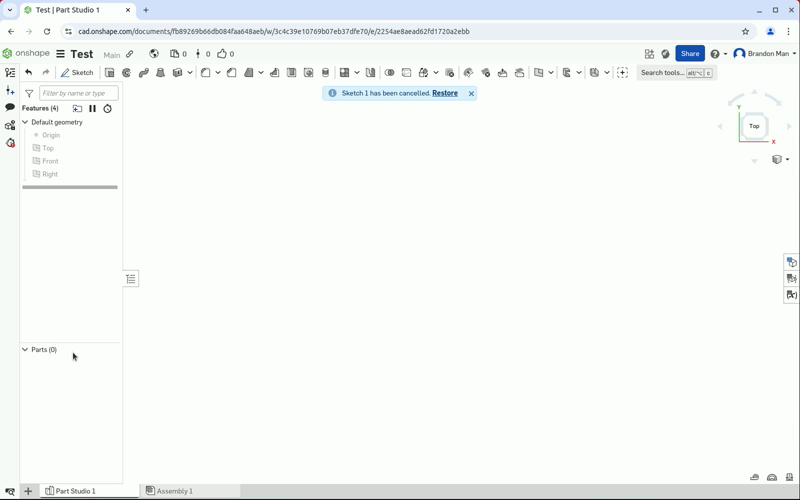
key_down(shift)
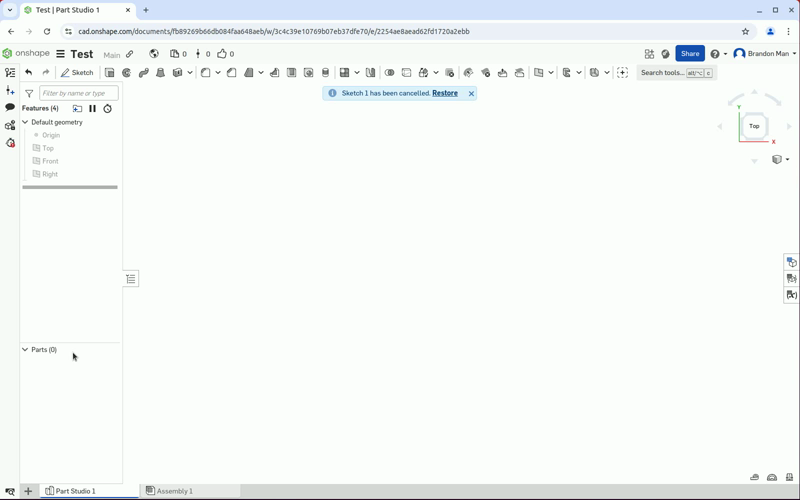
key(up)
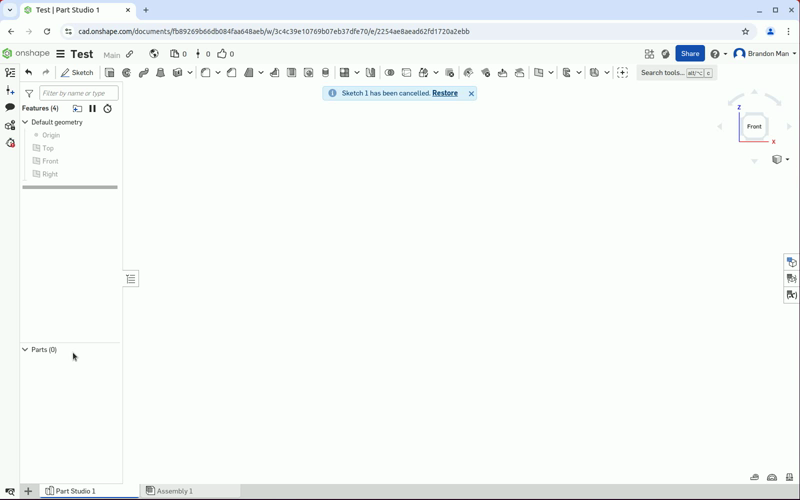
key_up(shift)
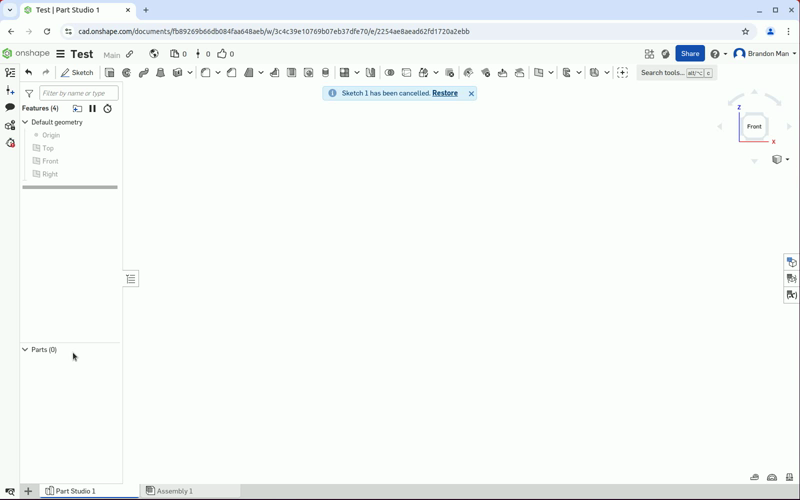
mouse_move(73, 352)
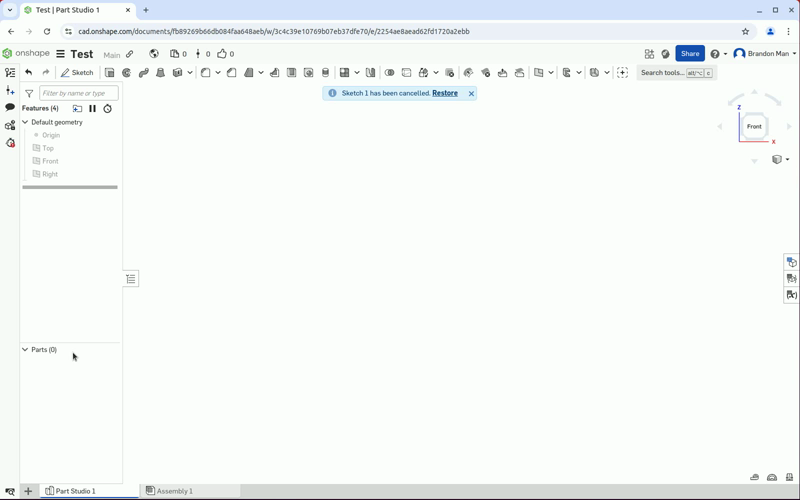
key(shift+y)
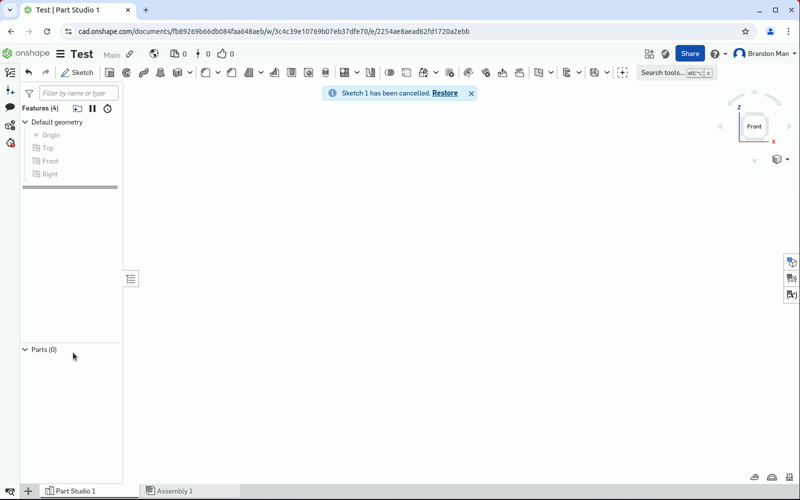
key(shift+s)
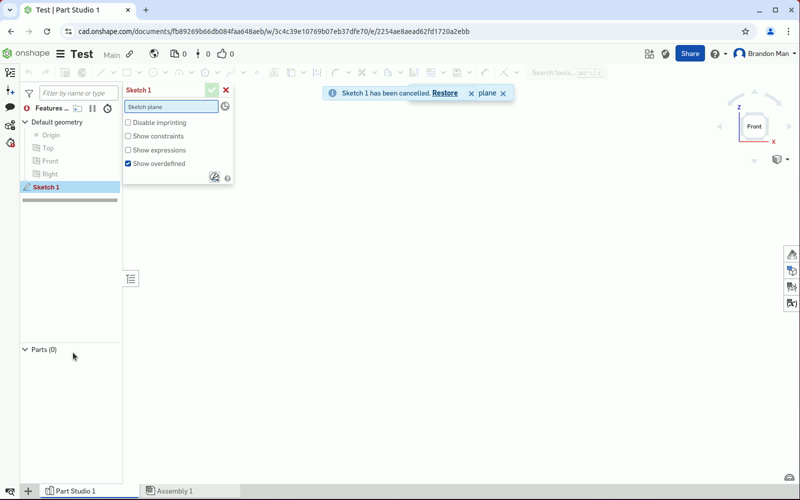
mouse_move(73, 163)
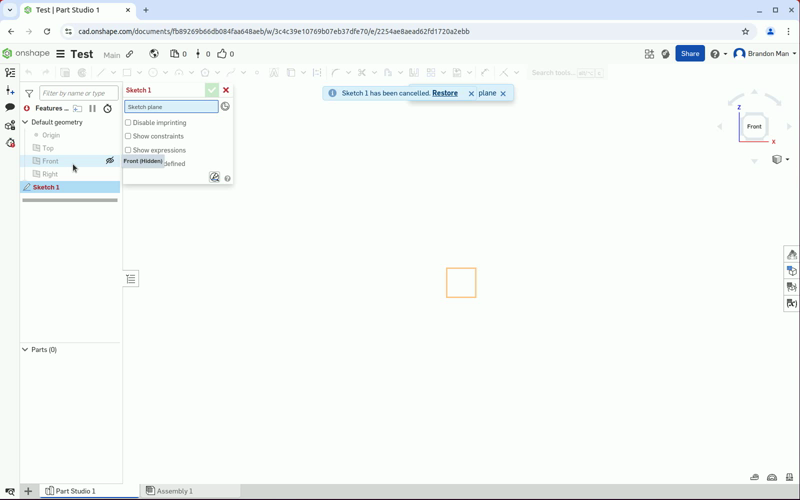
click(73, 163)
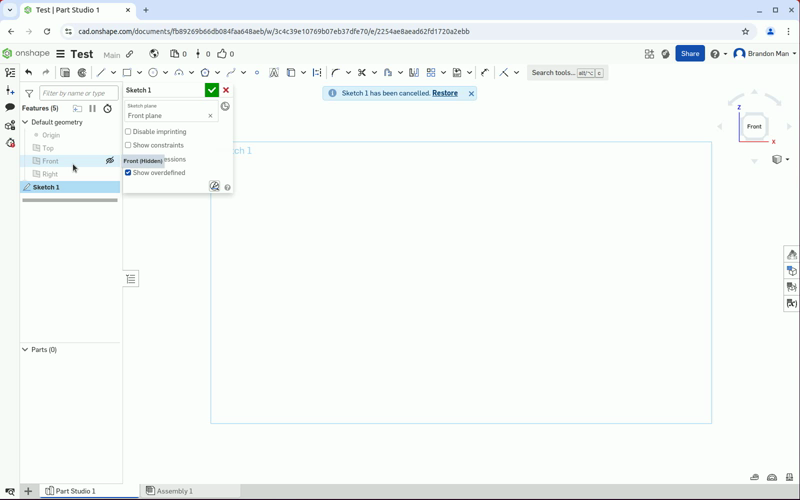
mouse_move(73, 352)
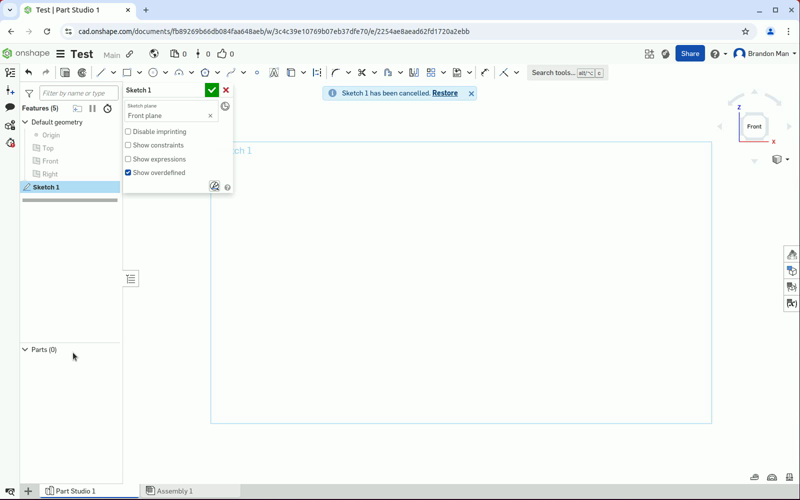
key(y)
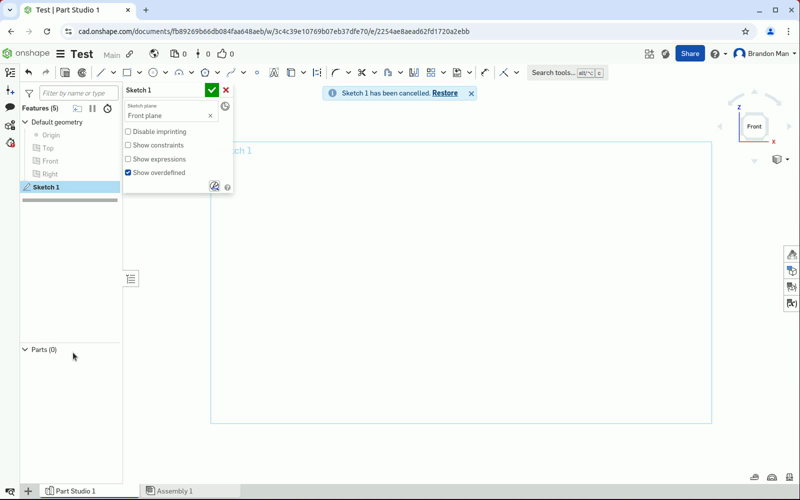
key(c)
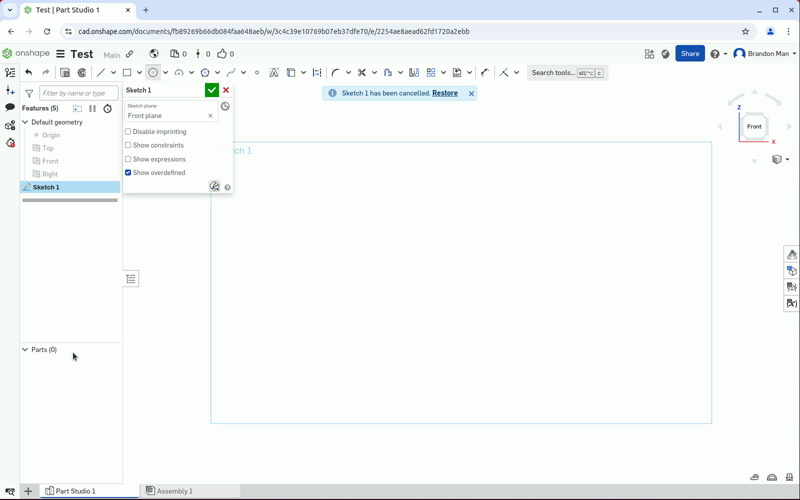
key_down(shift)
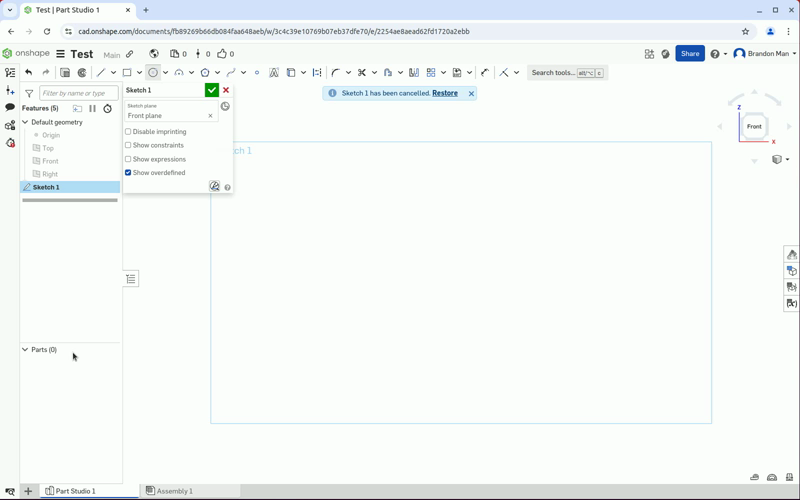
mouse_move(460, 282)
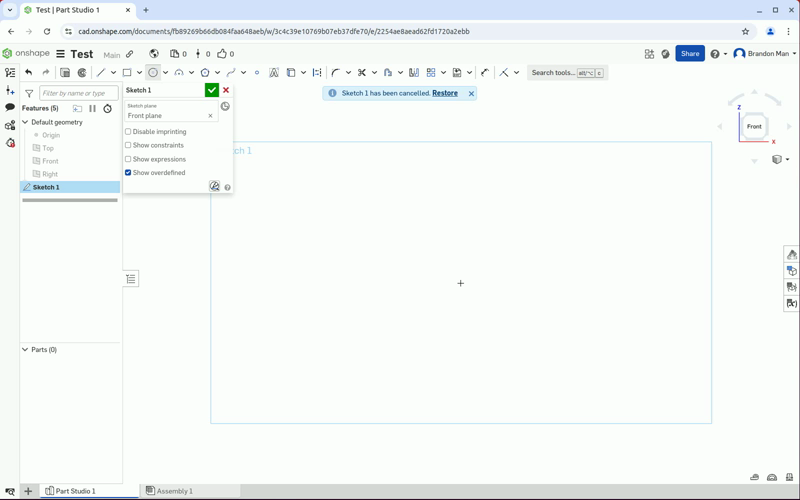
click(460, 282)
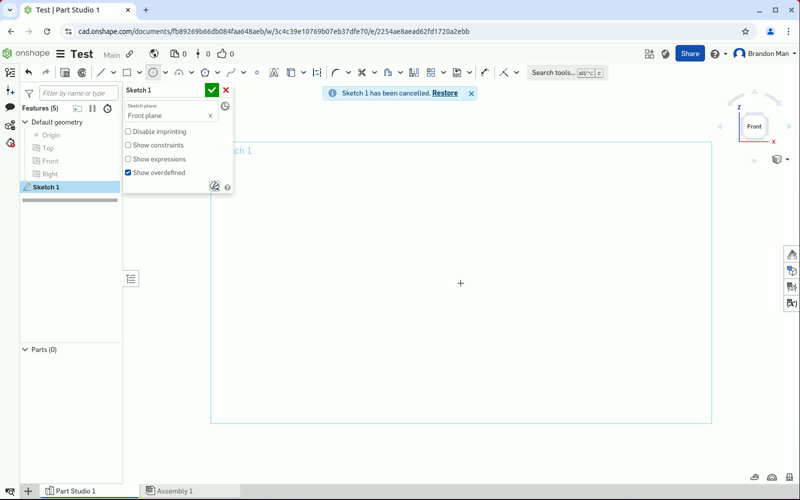
key_up(shift)
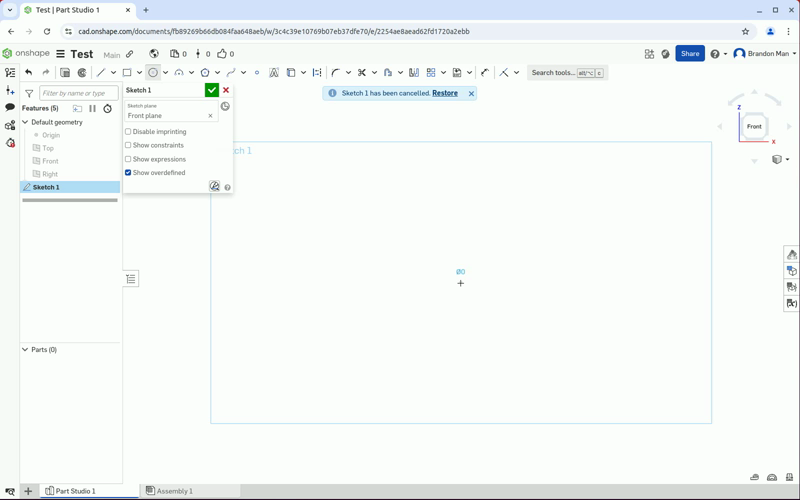
mouse_move(474, 282)
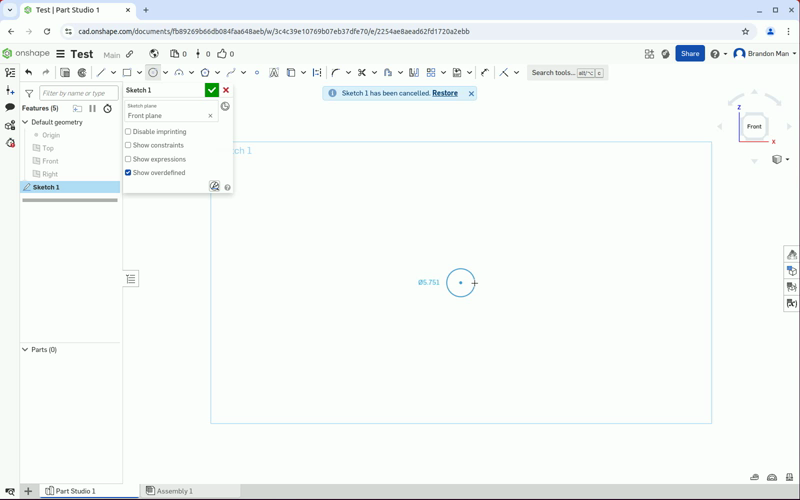
click(474, 282)
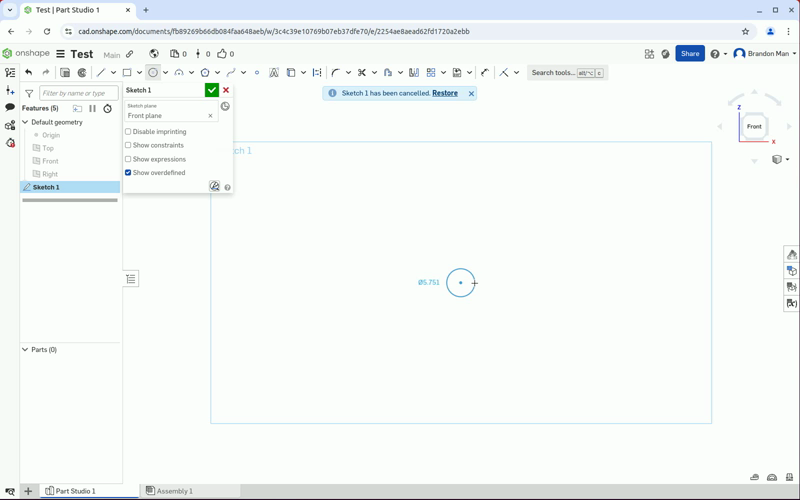
key(esc)
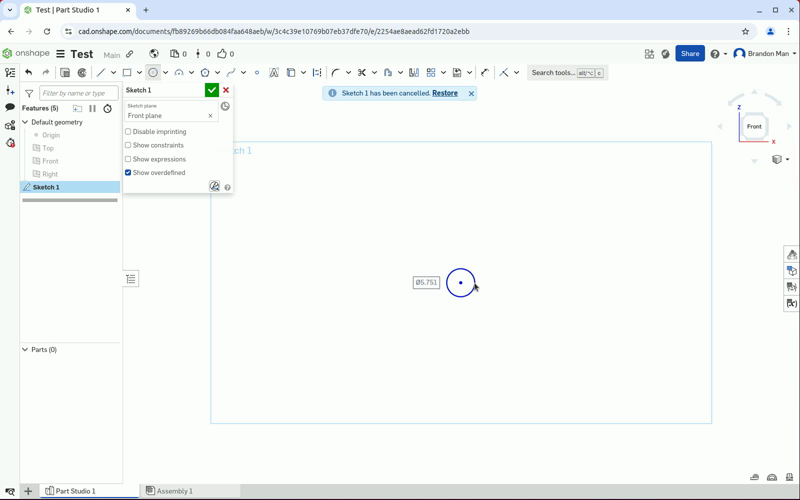
mouse_move(463, 269)
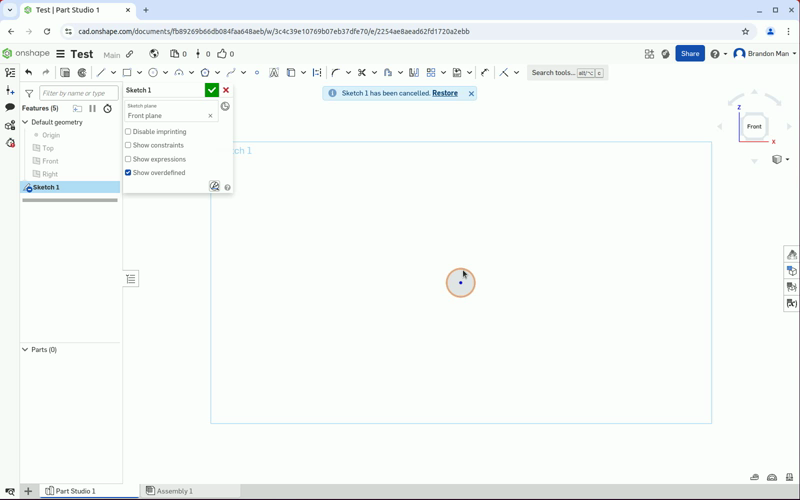
scroll(6)
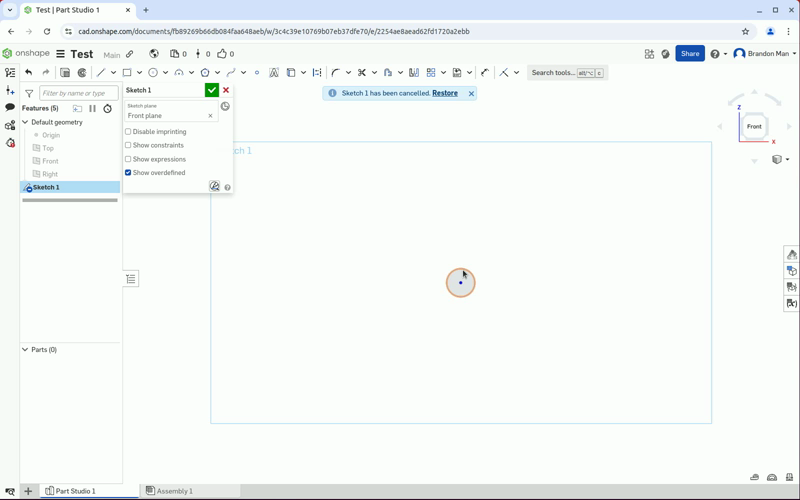
scroll(6)
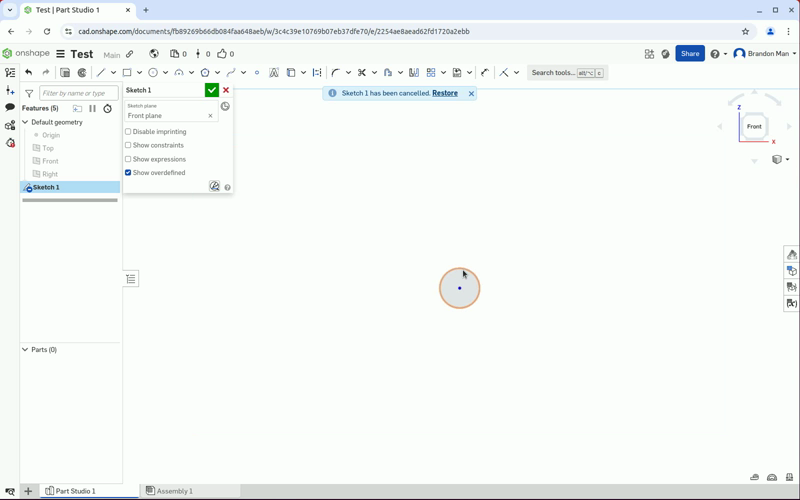
scroll(6)
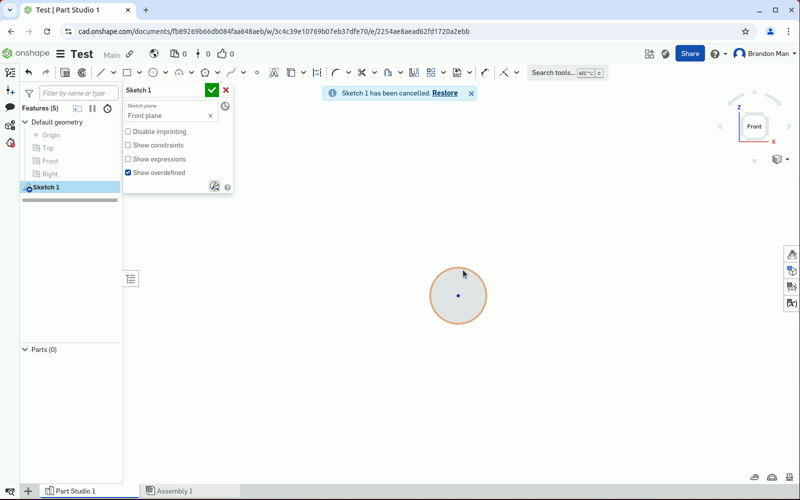
scroll(6)
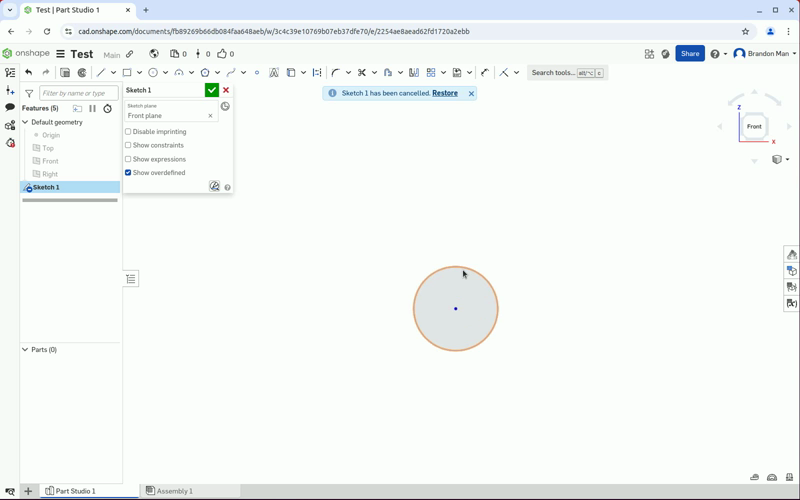
scroll(6)
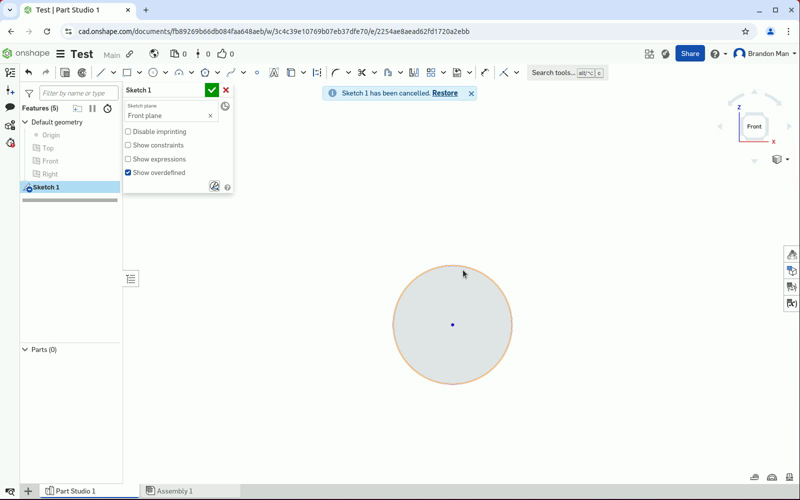
scroll(6)
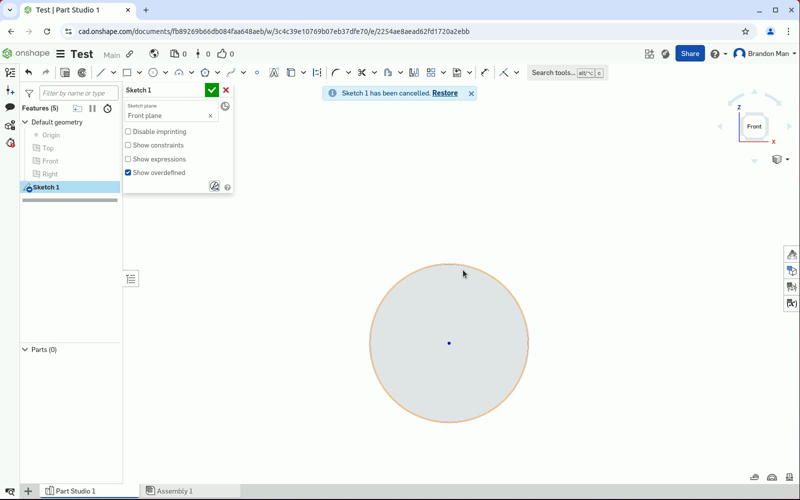
scroll(6)
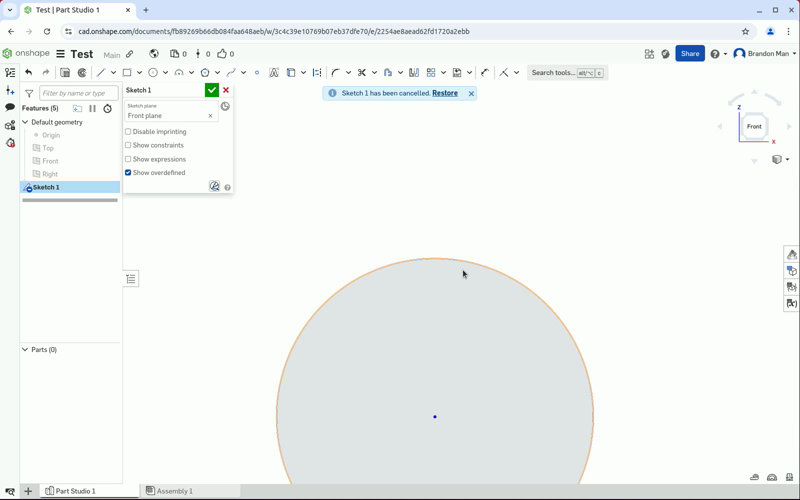
click(463, 269)
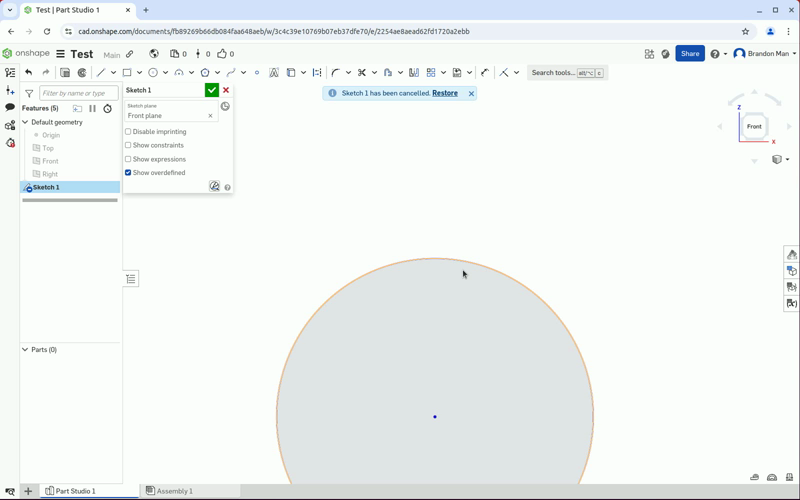
scroll(-6)
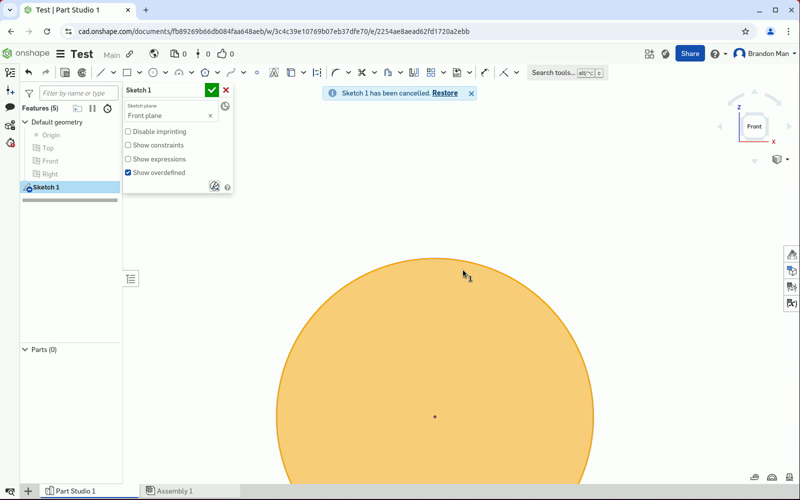
scroll(-6)
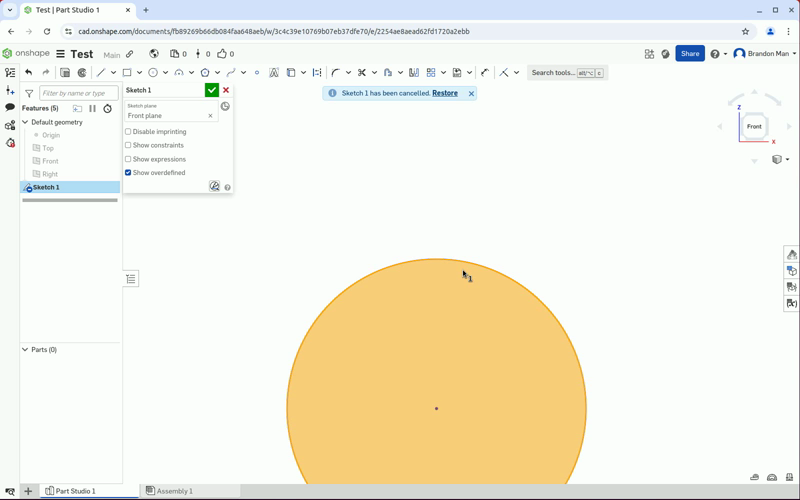
scroll(-6)
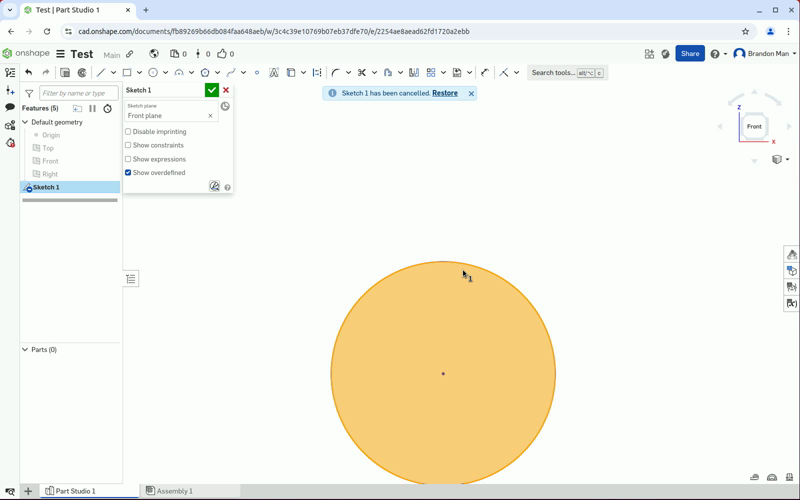
scroll(-6)
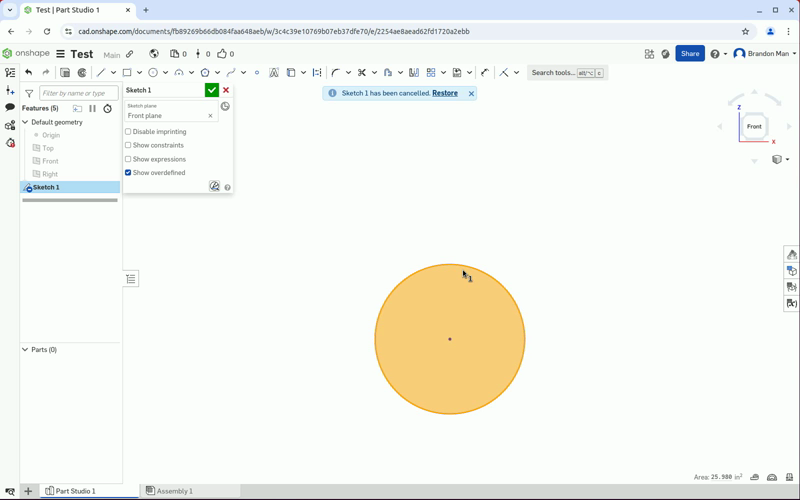
scroll(-6)
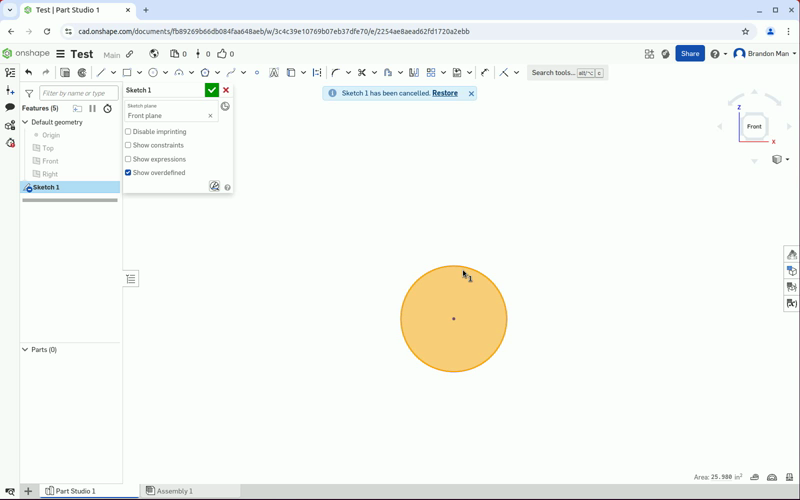
scroll(-6)
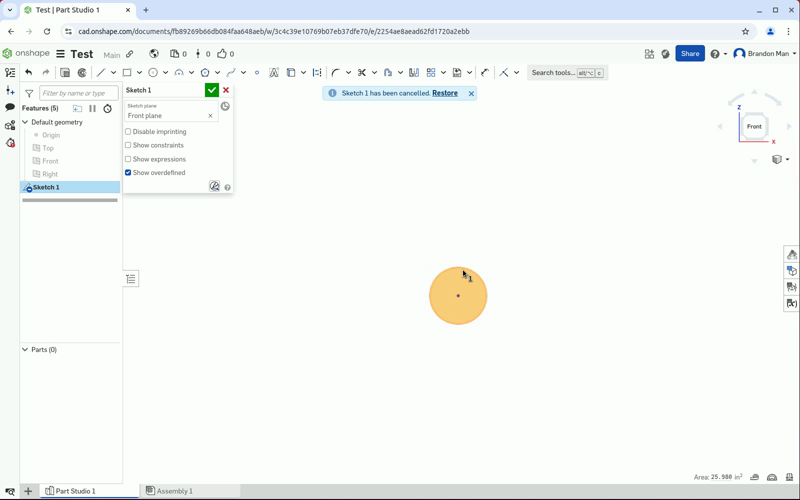
scroll(-6)
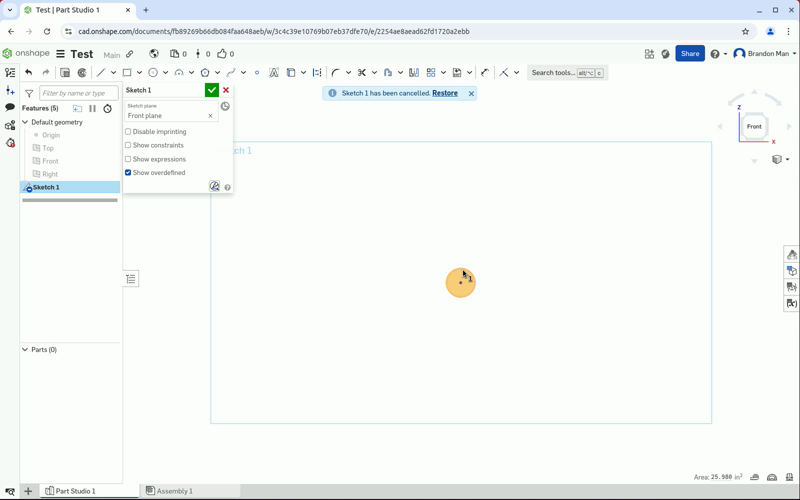
mouse_move(73, 352)
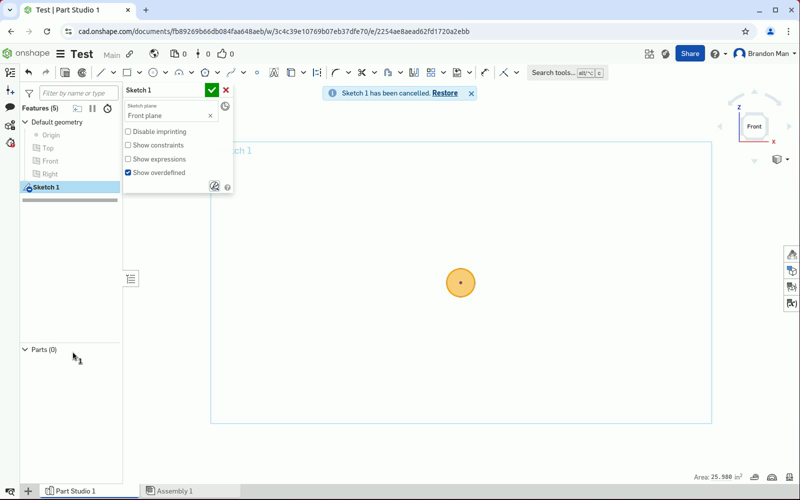
key(shift+y)
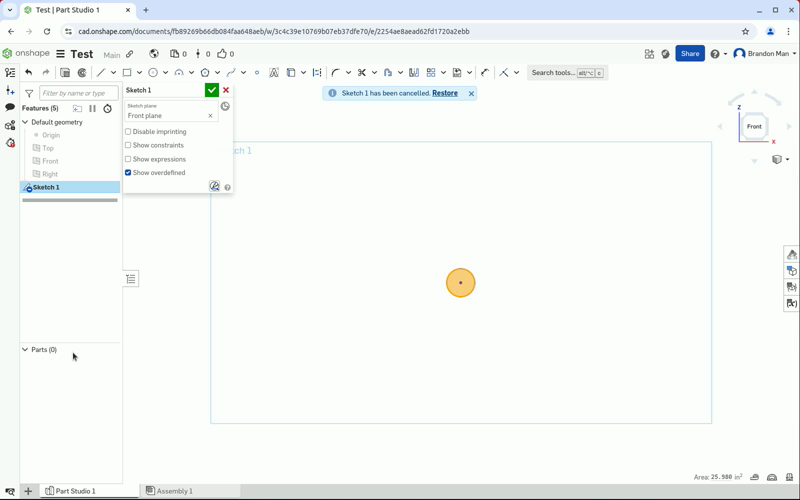
key(shift+e)
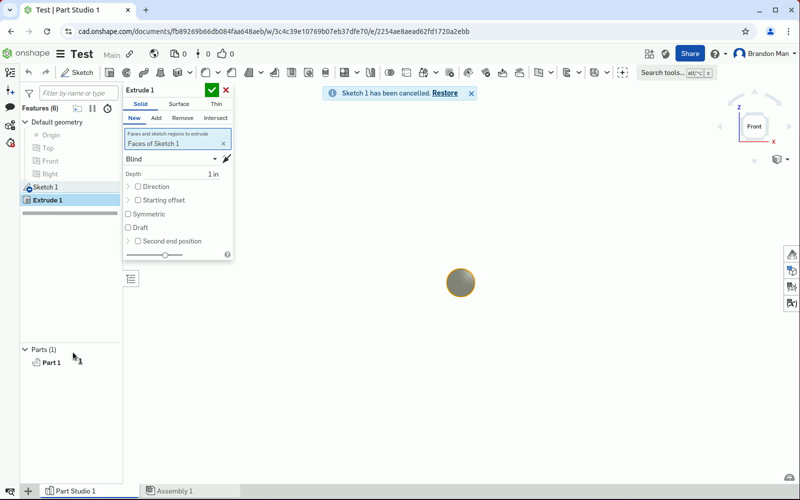
mouse_move(143, 106)
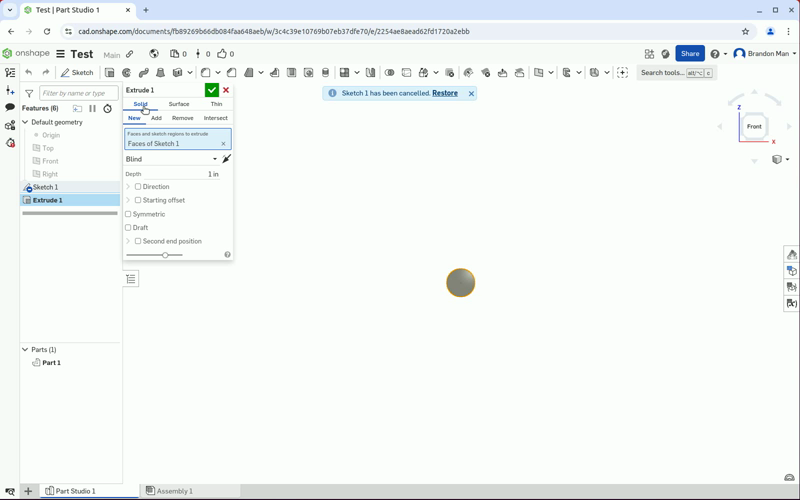
click(143, 106)
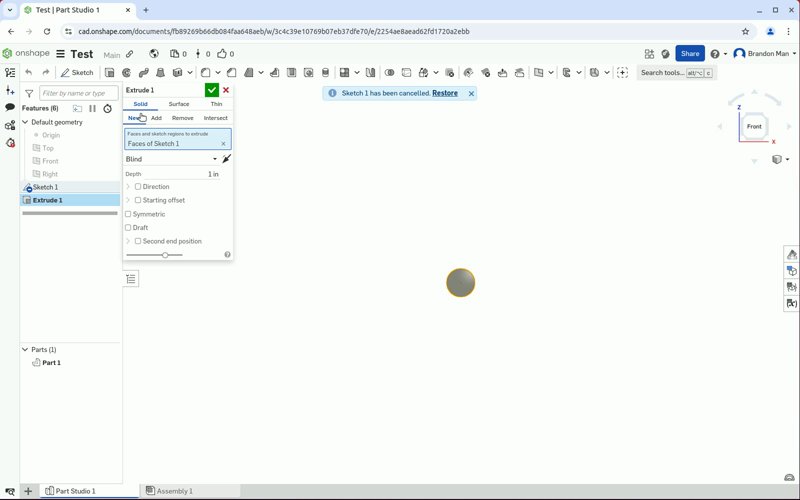
mouse_move(137, 120)
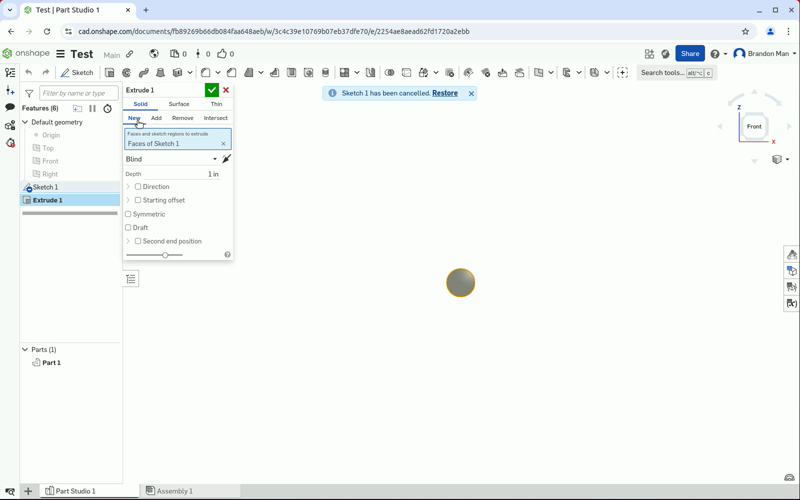
click(137, 120)
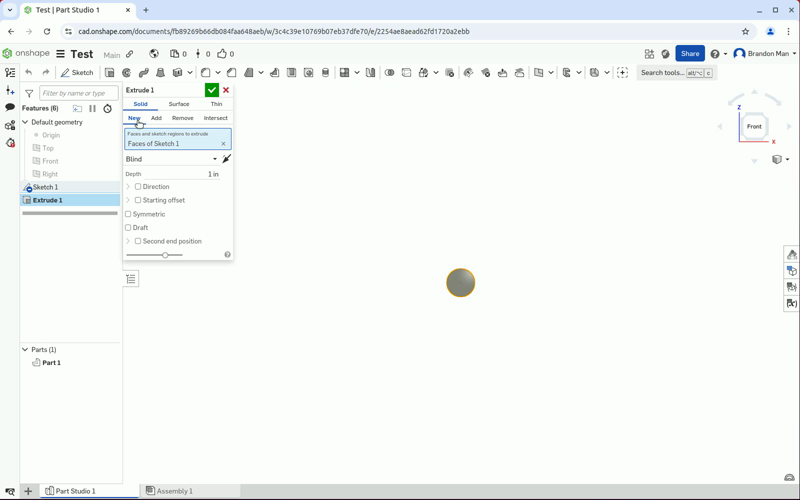
key(tab, 4)
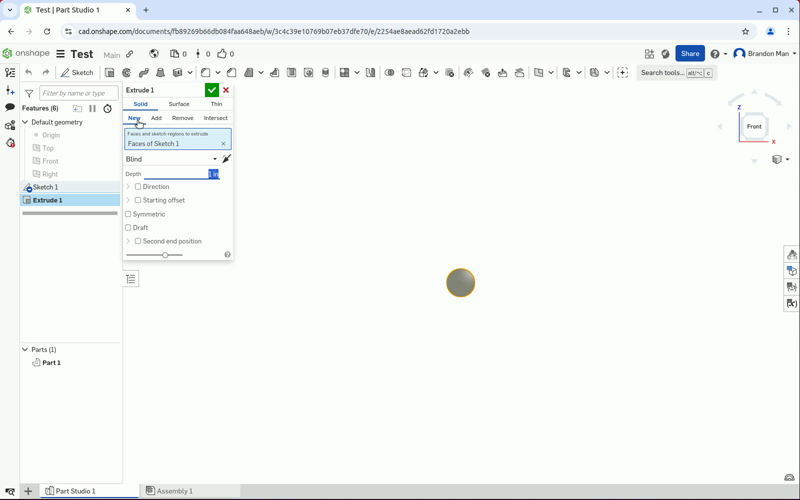
text(23.108)
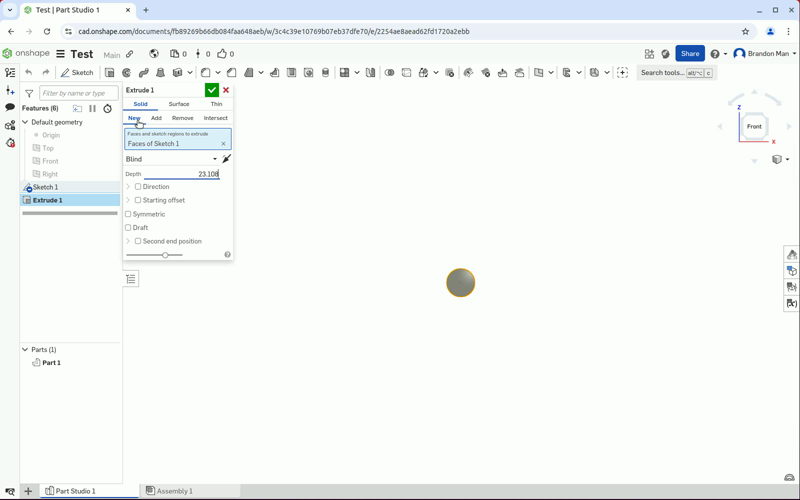
key(enter)
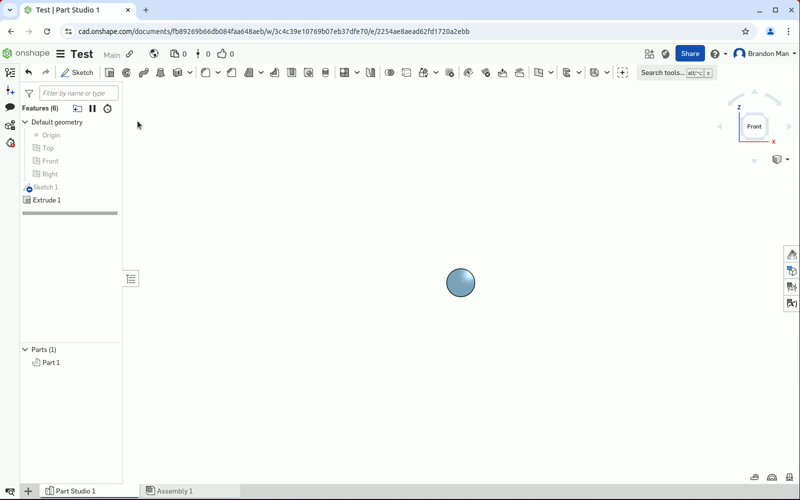
key(shift+h)
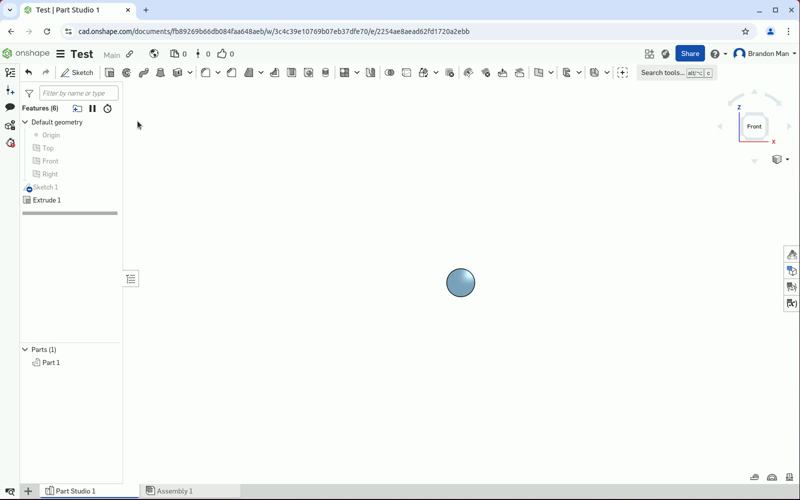
key(shift+h)
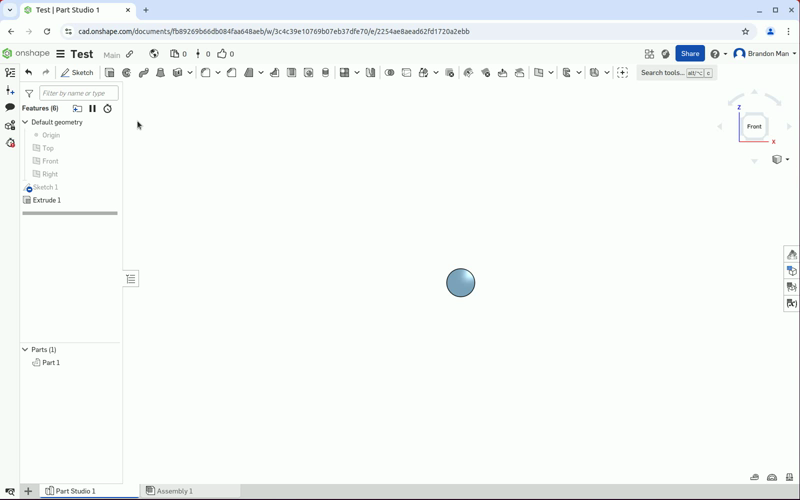
mouse_move(73, 189)
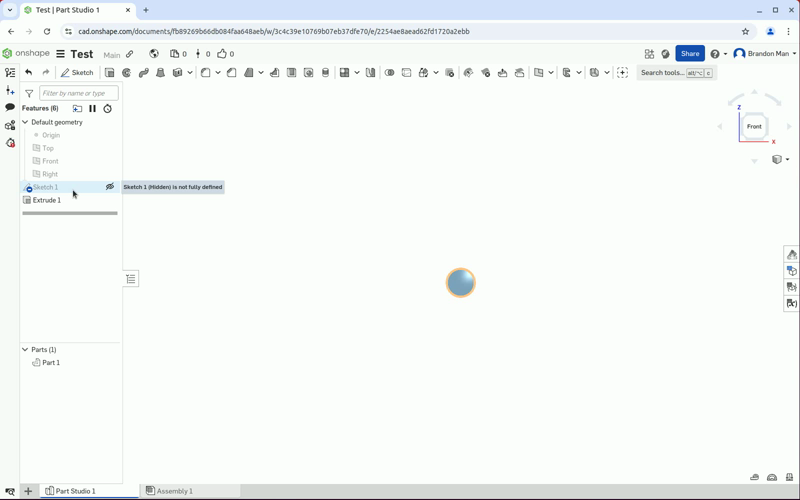
click(73, 189)
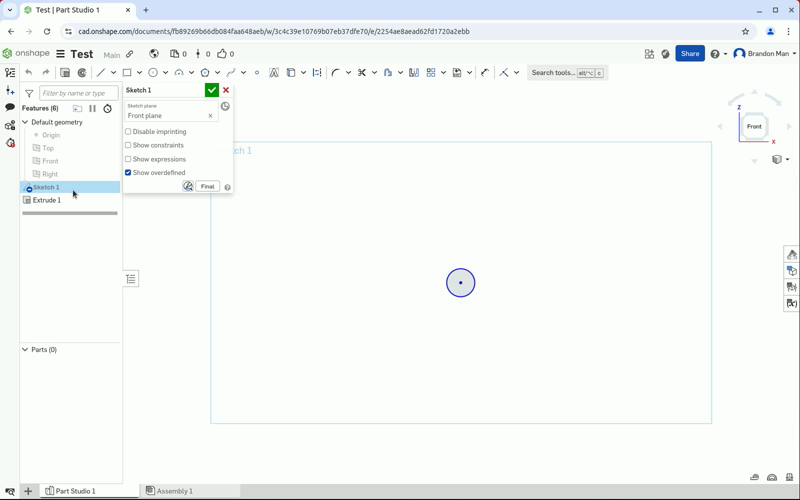
mouse_move(229, 92)
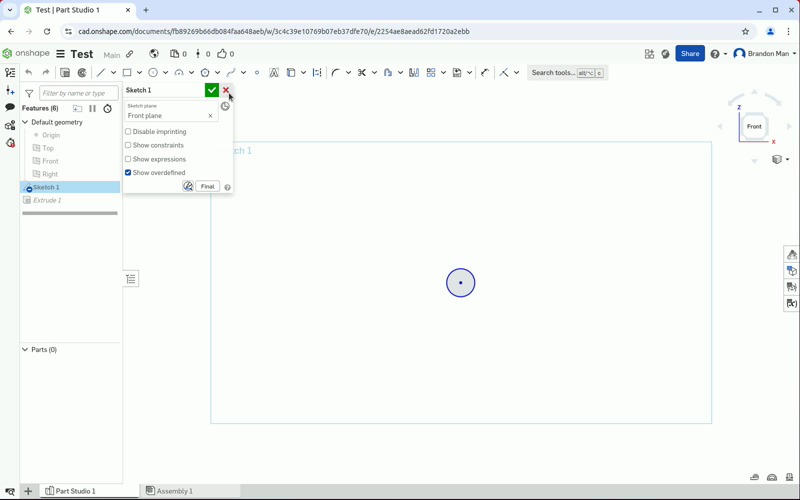
click(229, 92)
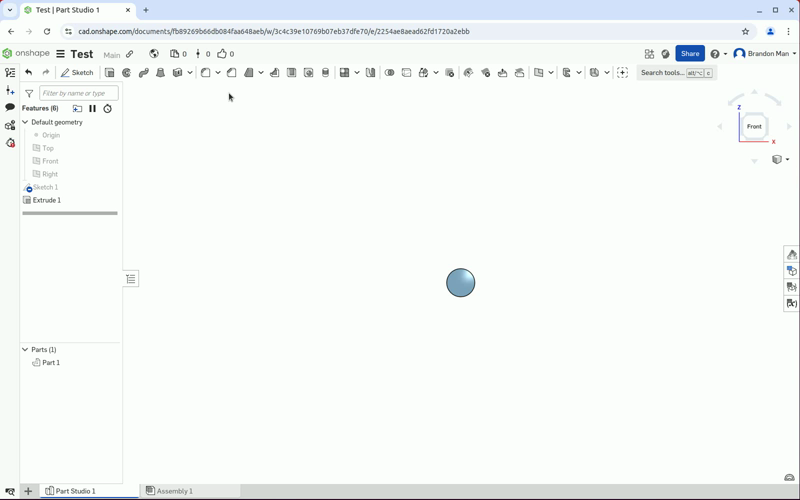
mouse_move(73, 352)
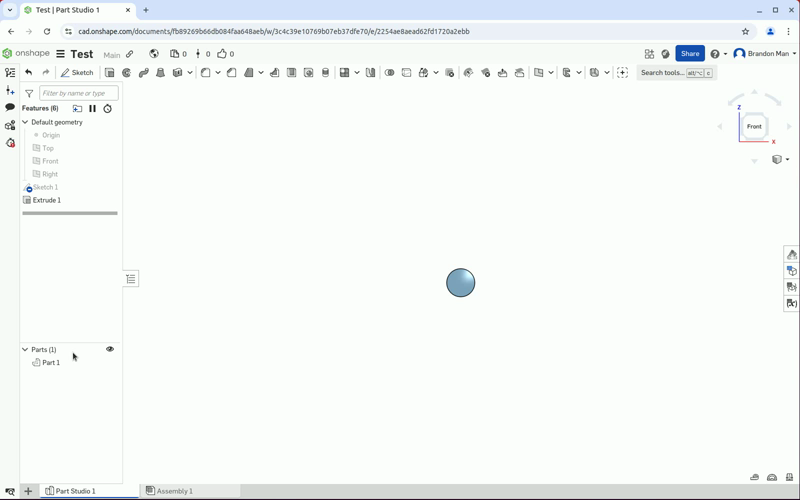
key(y)
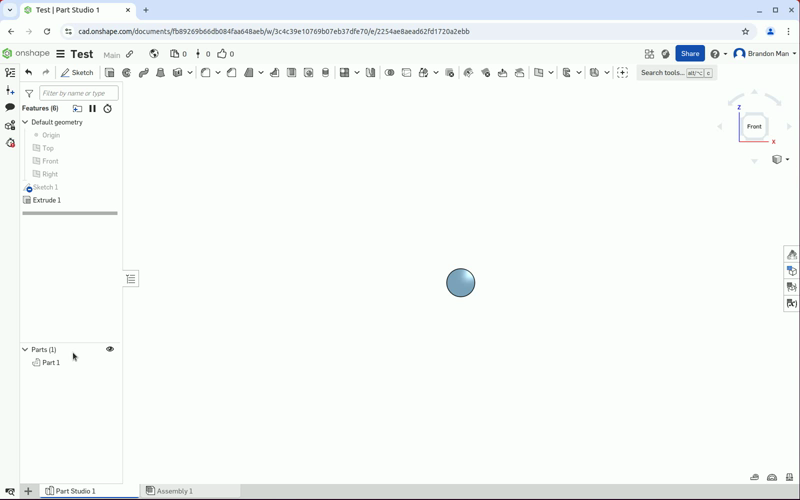
key(shift+p)
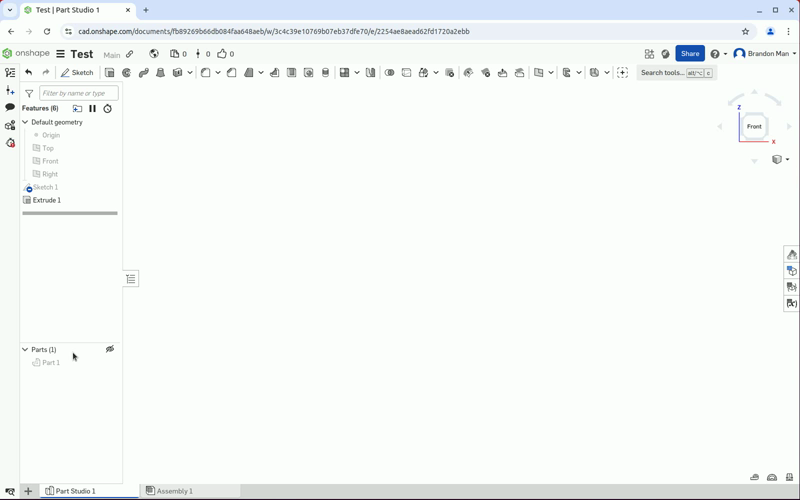
key(space)
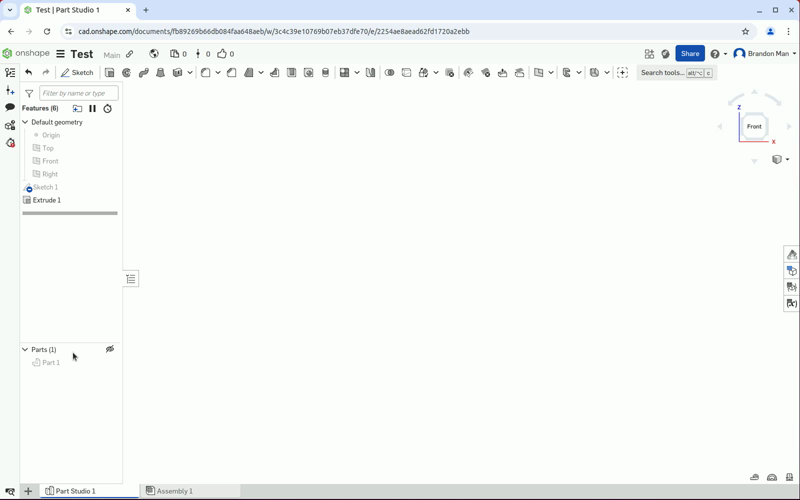
key_down(shift)
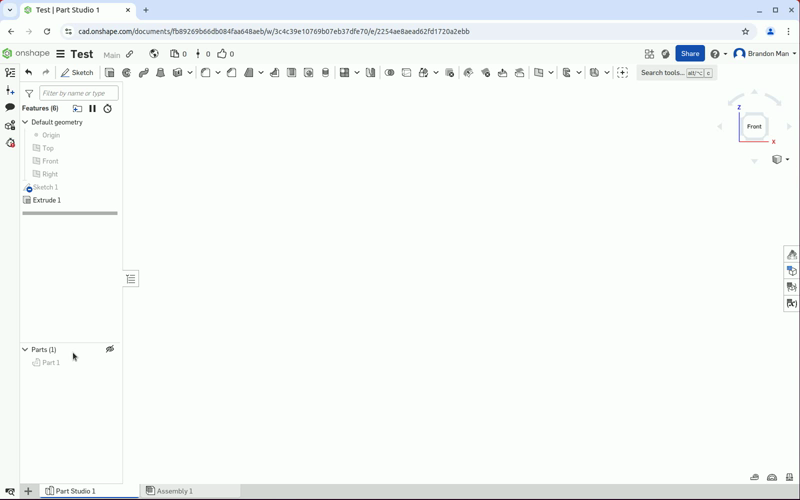
key(down)
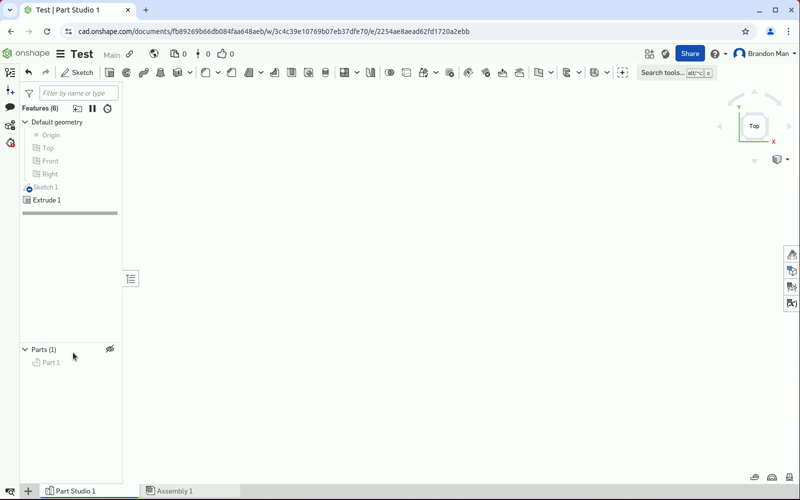
key_up(shift)
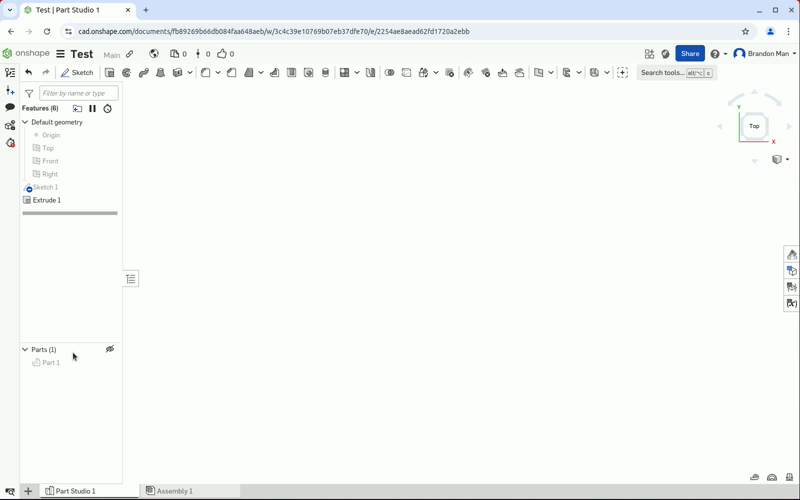
mouse_move(73, 352)
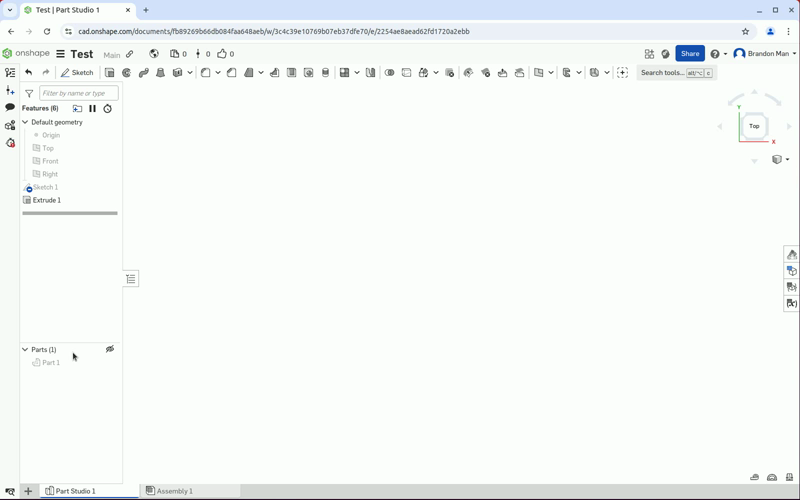
key(shift+y)
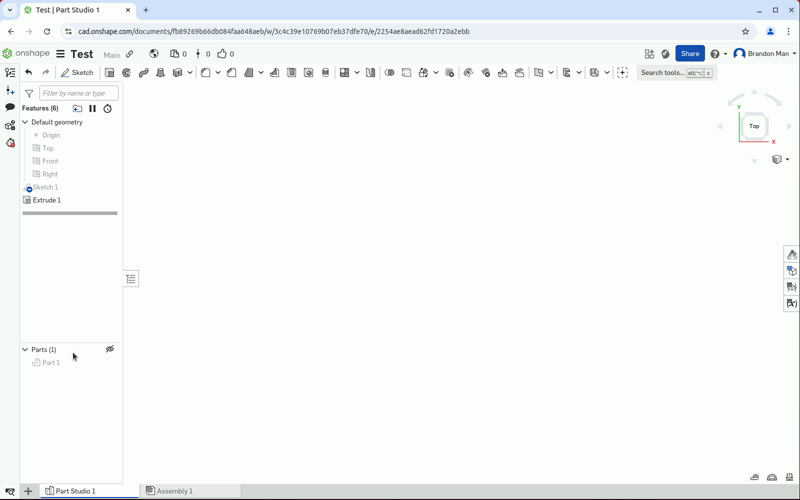
key(shift+s)
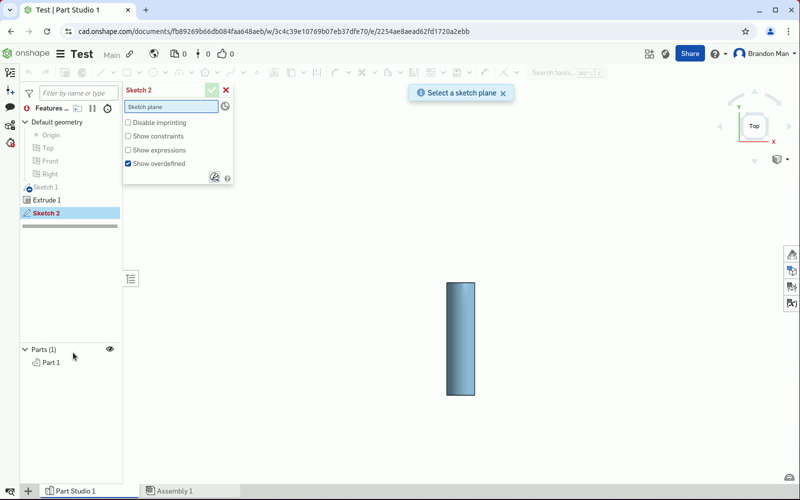
mouse_move(73, 150)
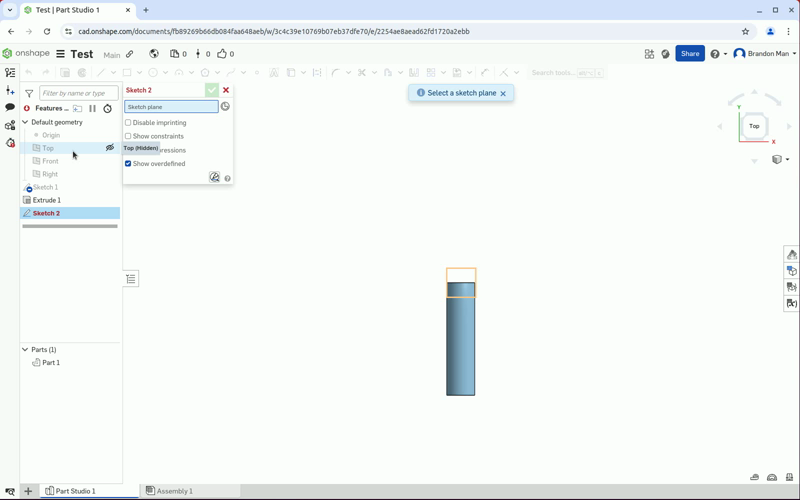
click(73, 150)
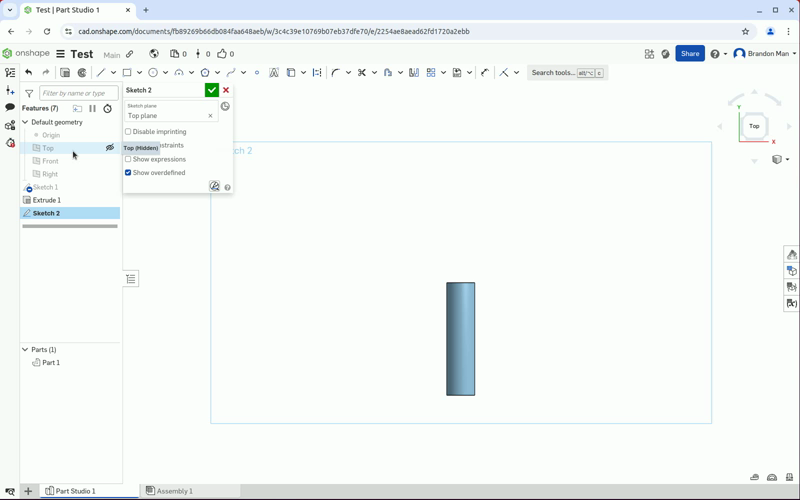
mouse_move(73, 352)
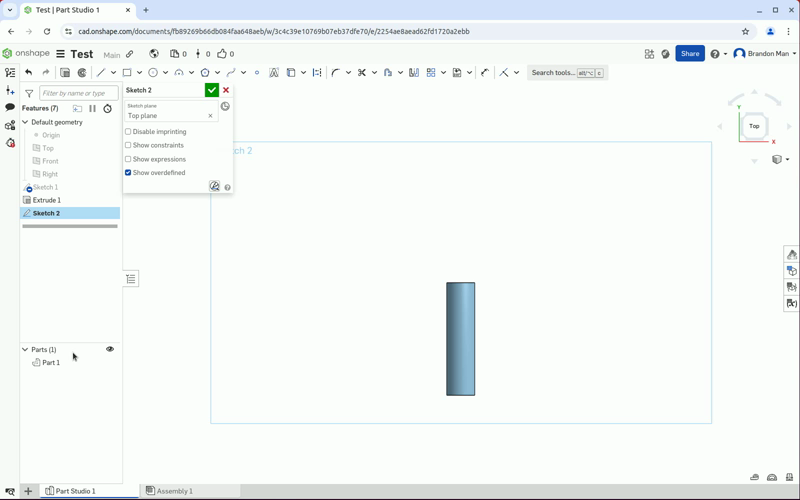
key(y)
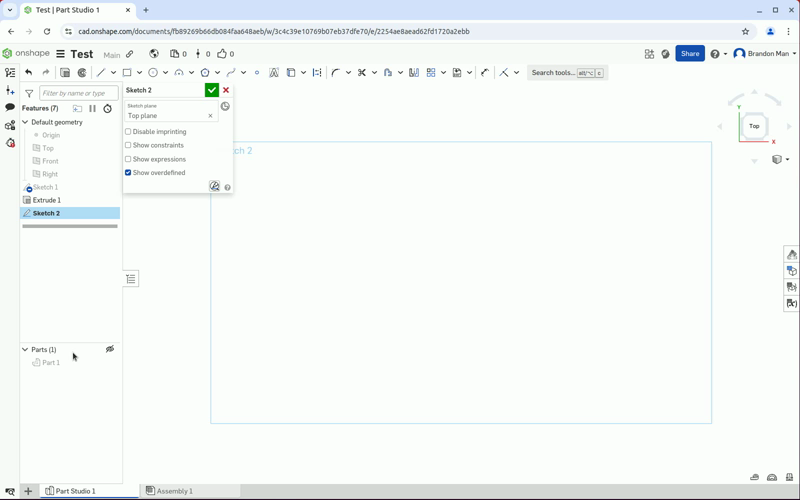
key(c)
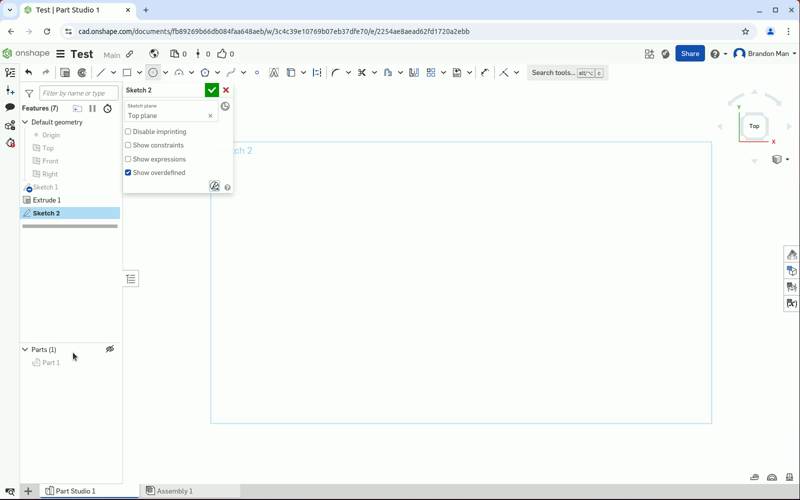
key_down(shift)
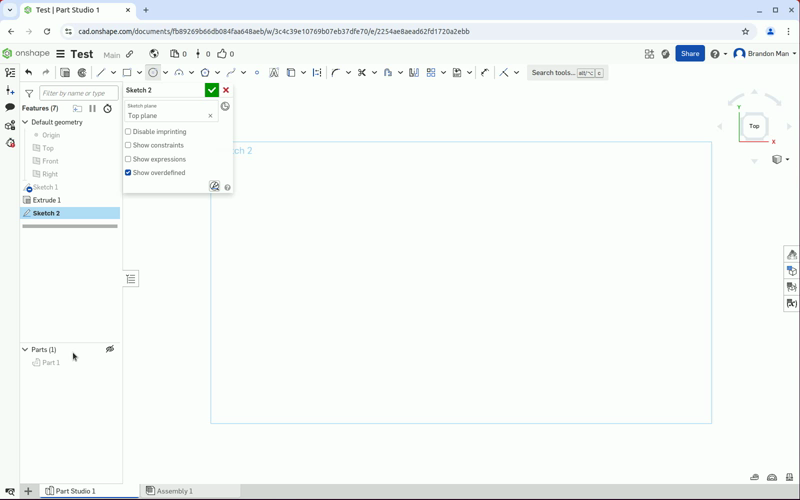
mouse_move(461, 300)
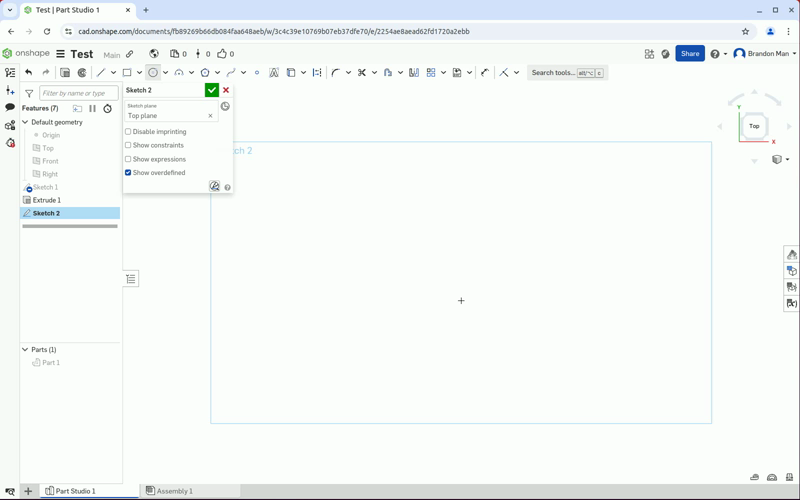
click(461, 300)
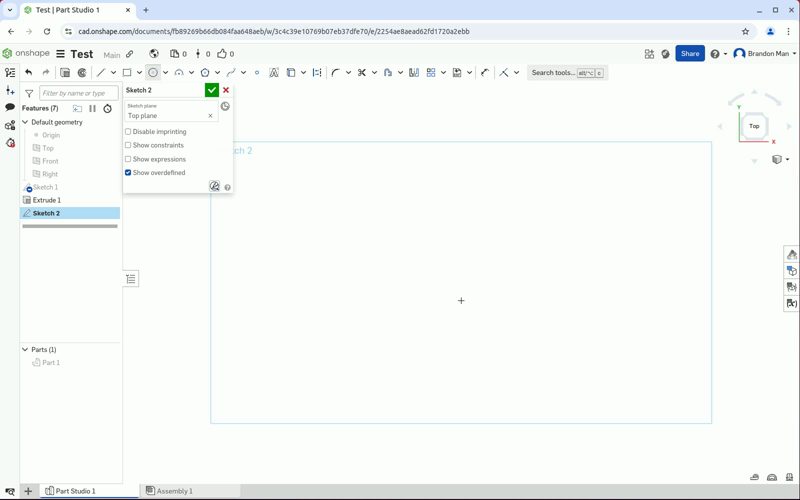
key_up(shift)
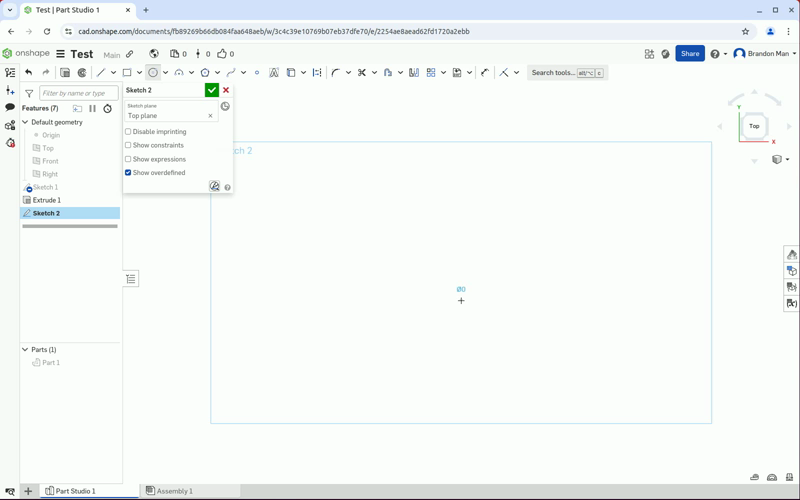
mouse_move(468, 300)
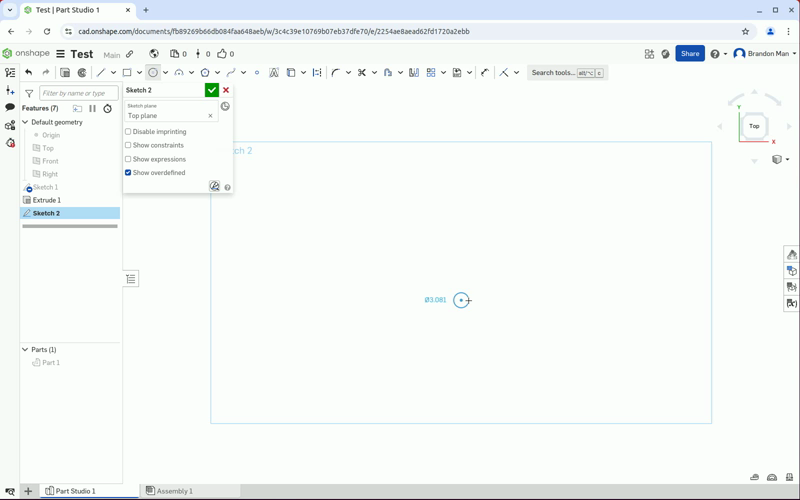
click(468, 300)
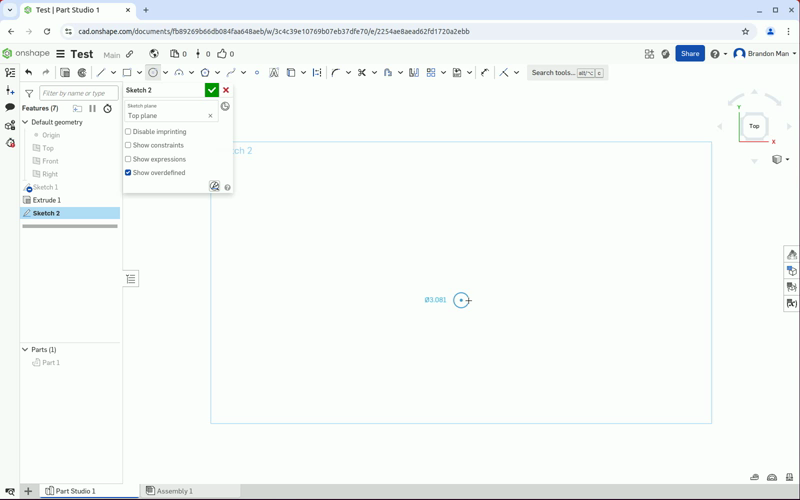
key(esc)
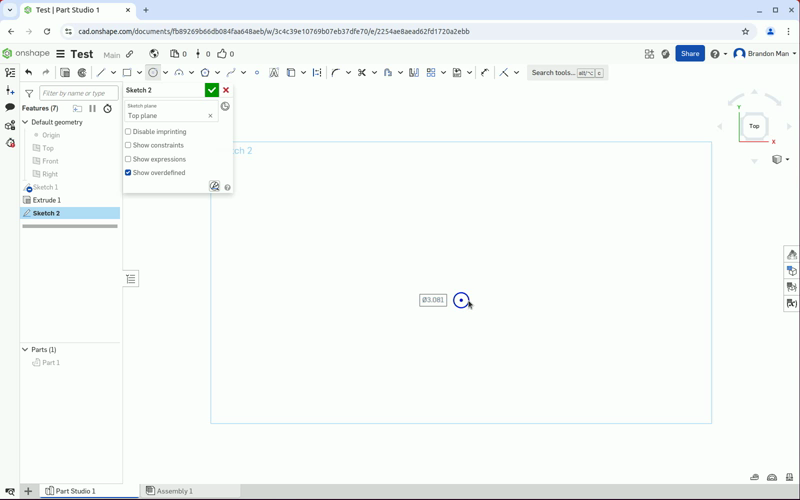
mouse_move(456, 295)
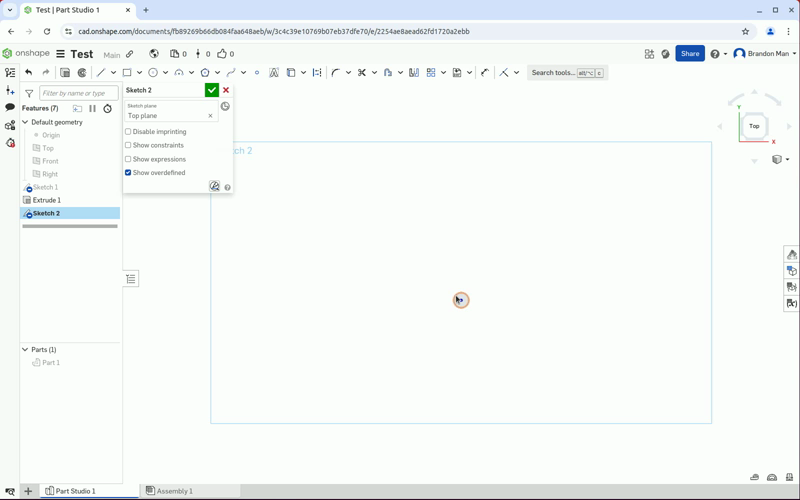
scroll(6)
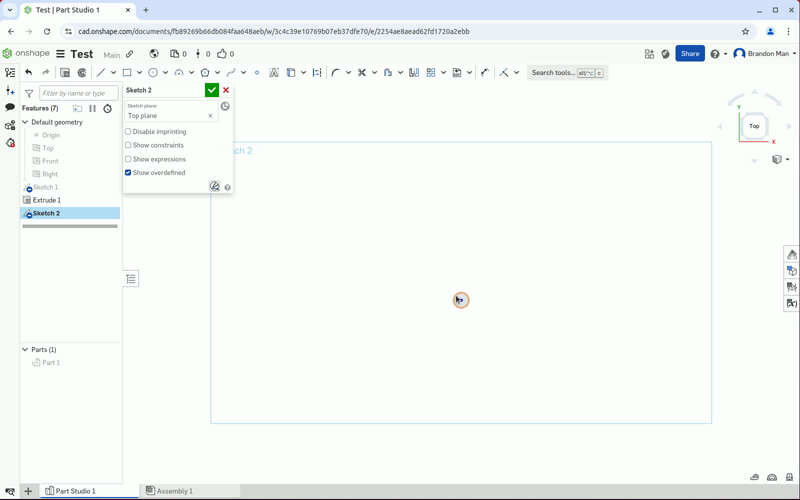
scroll(6)
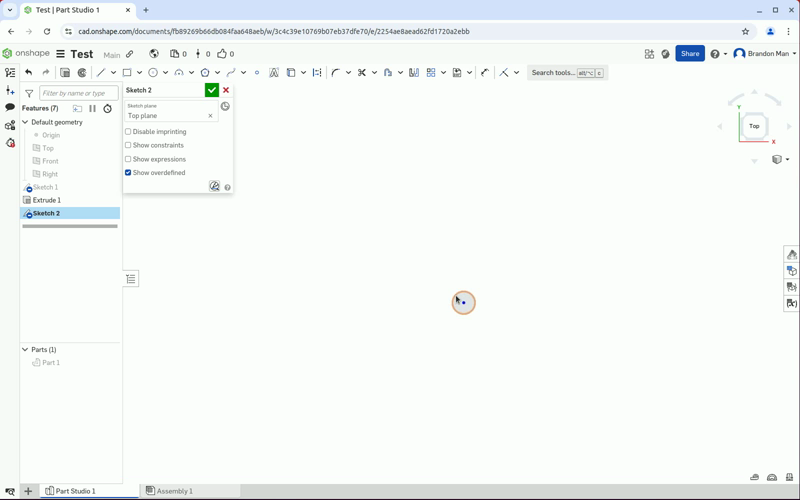
scroll(6)
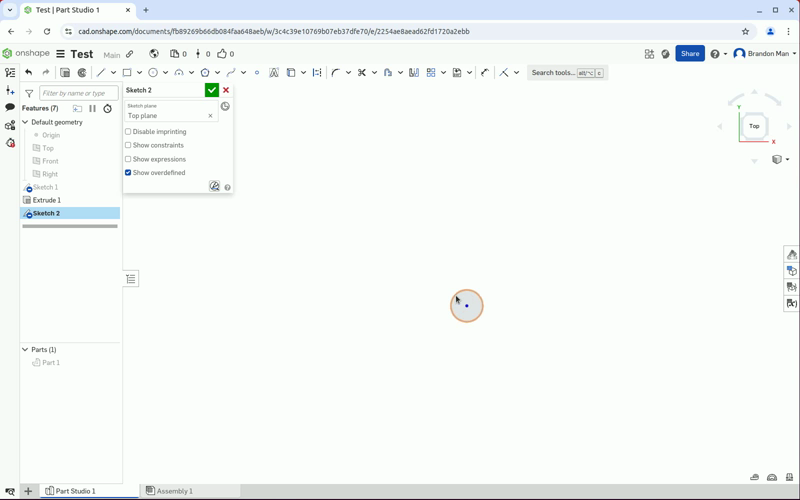
scroll(6)
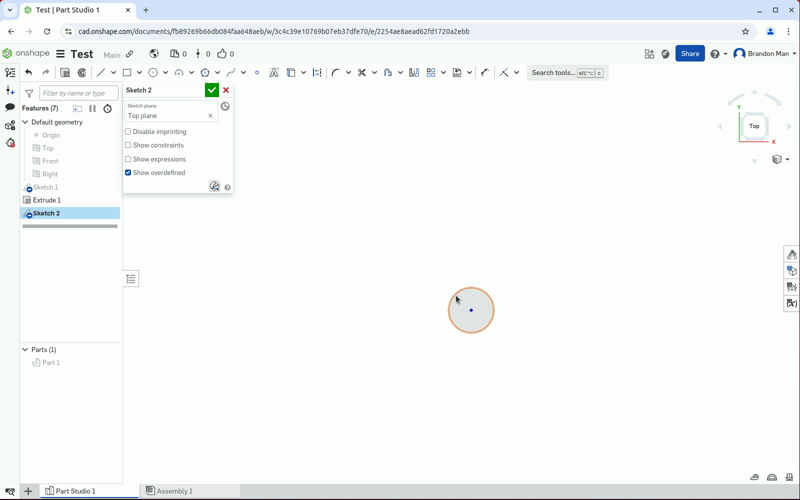
scroll(6)
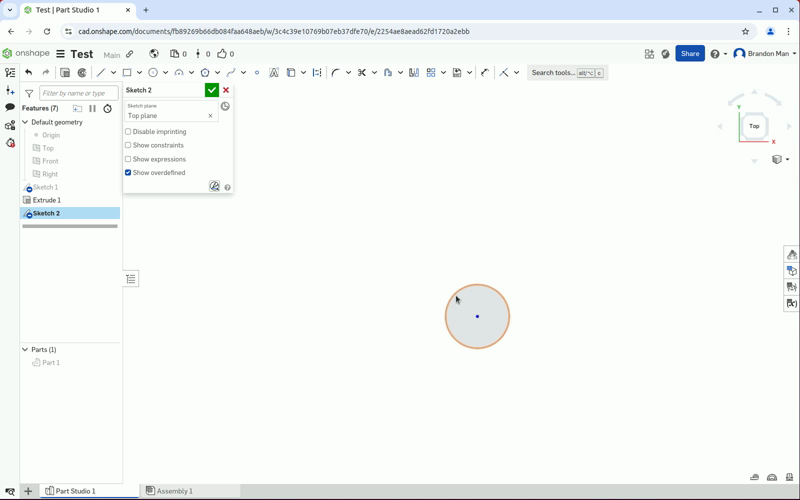
scroll(6)
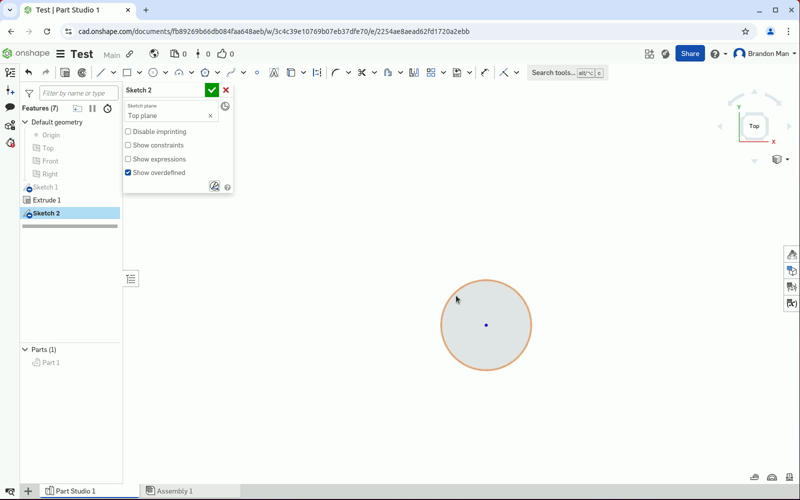
scroll(6)
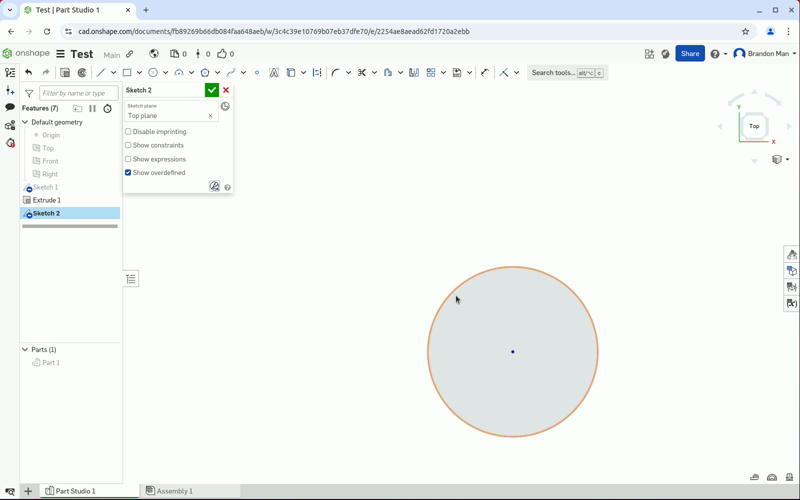
click(456, 295)
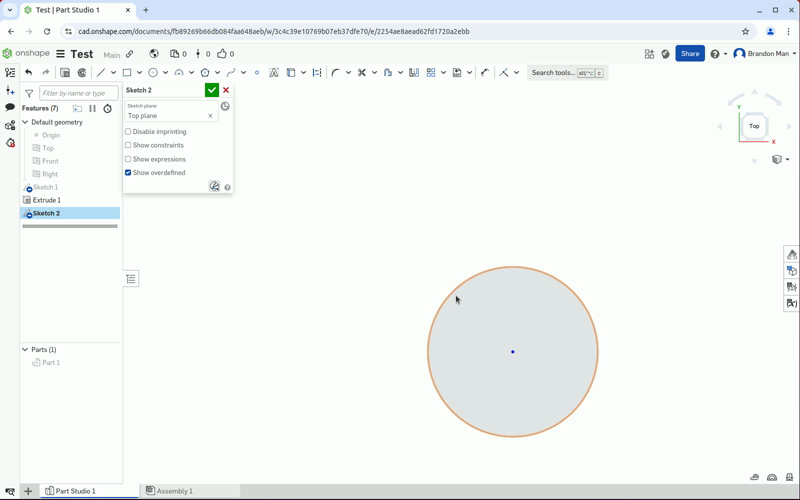
scroll(-6)
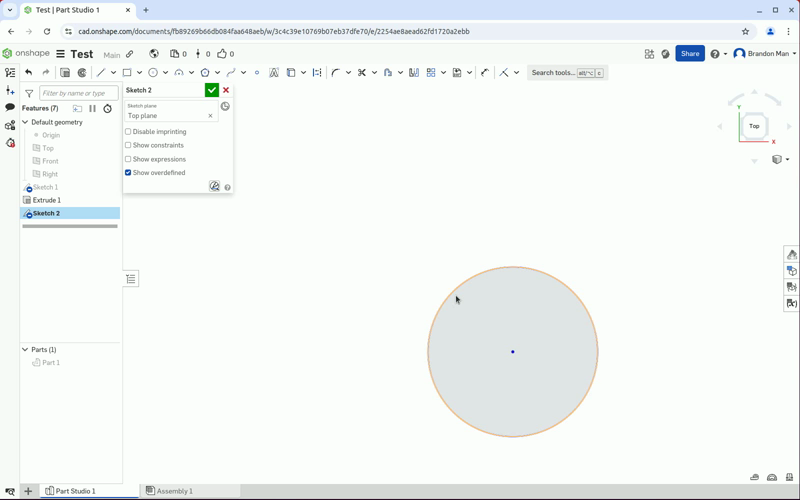
scroll(-6)
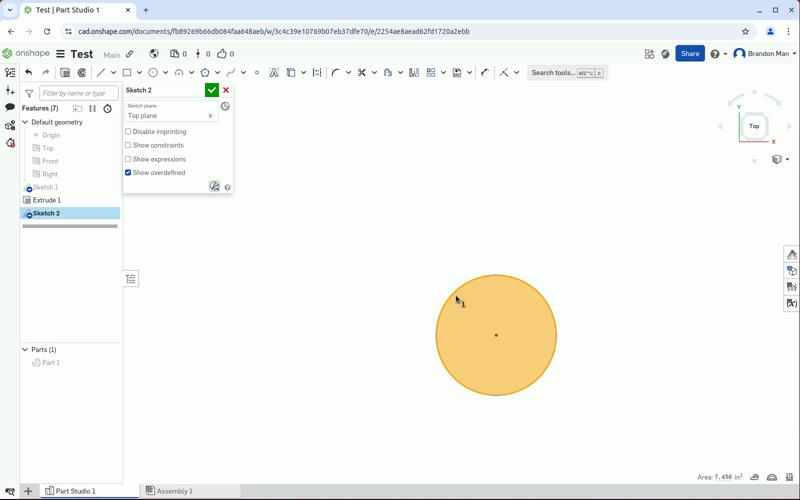
scroll(-6)
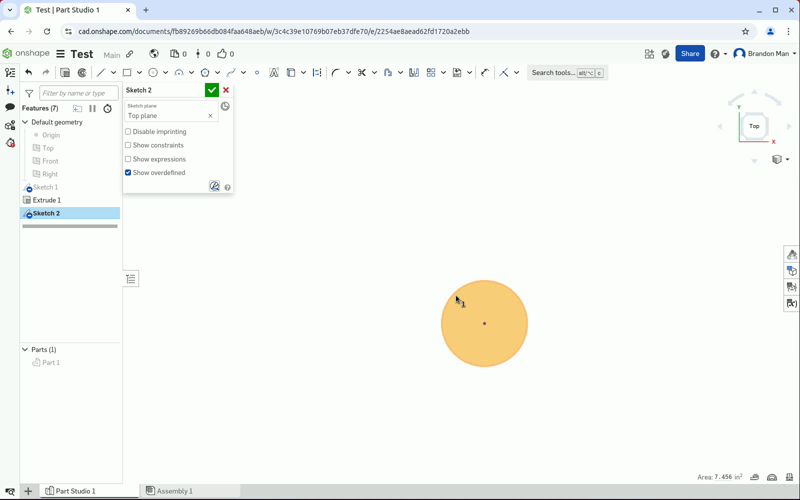
scroll(-6)
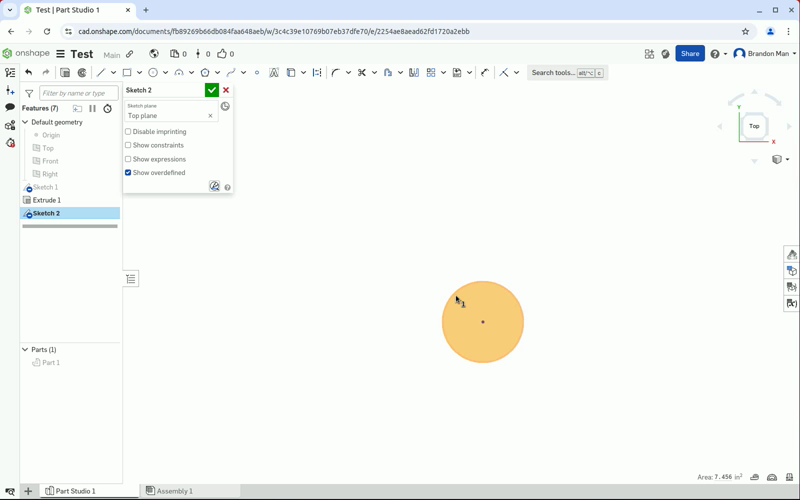
scroll(-6)
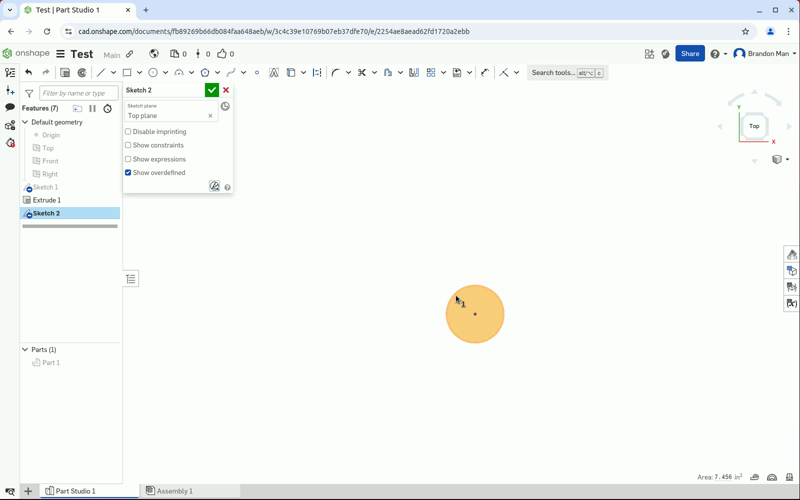
scroll(-6)
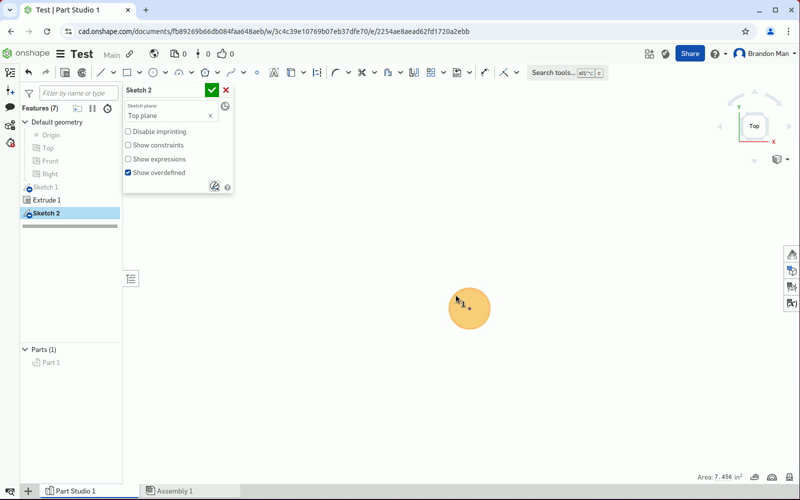
scroll(-6)
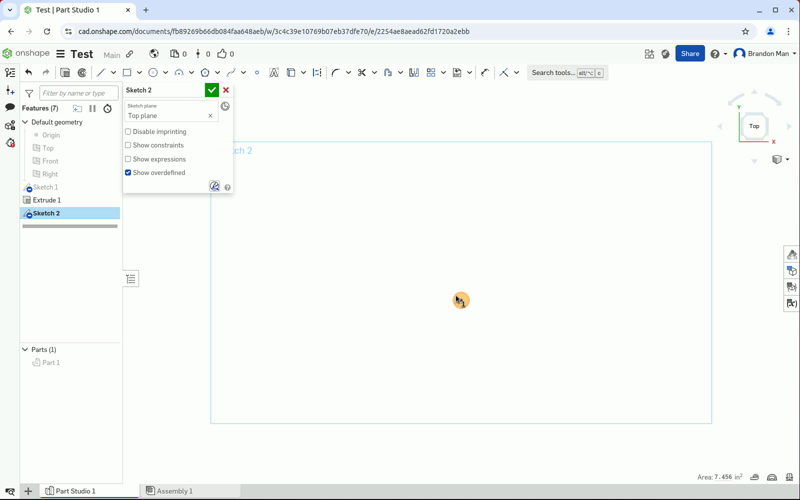
mouse_move(73, 352)
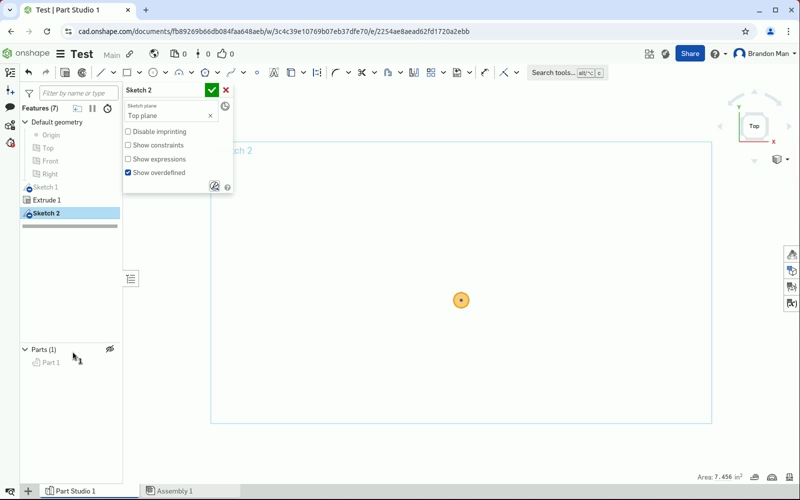
key(shift+y)
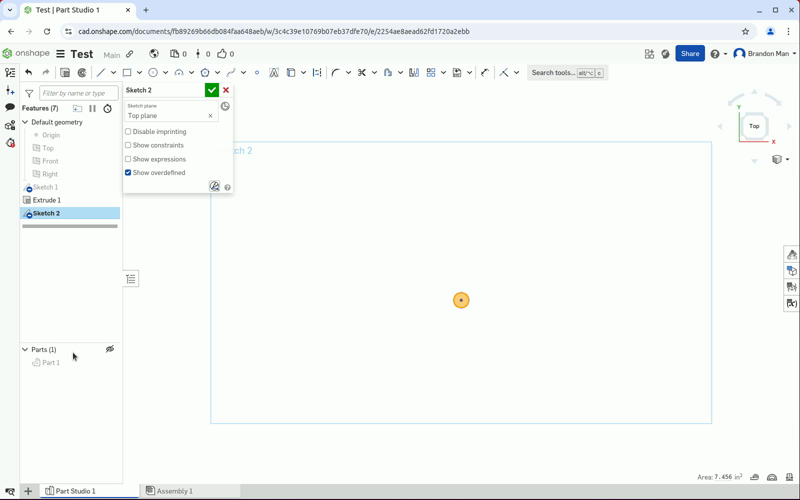
key(shift+e)
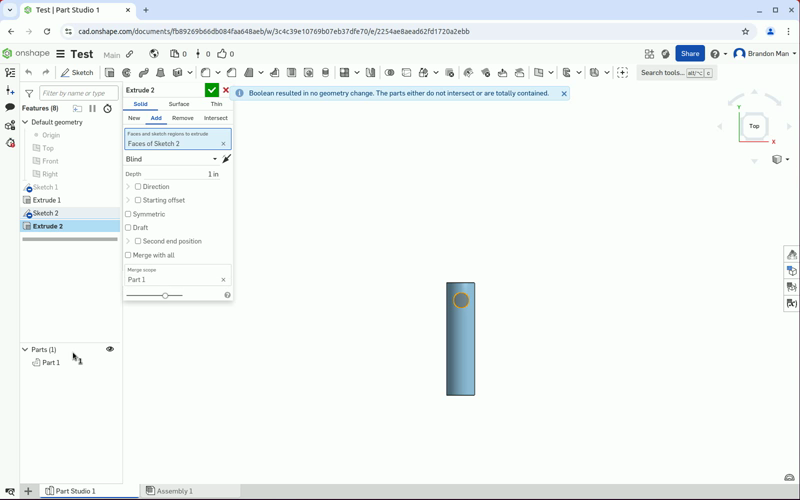
mouse_move(143, 106)
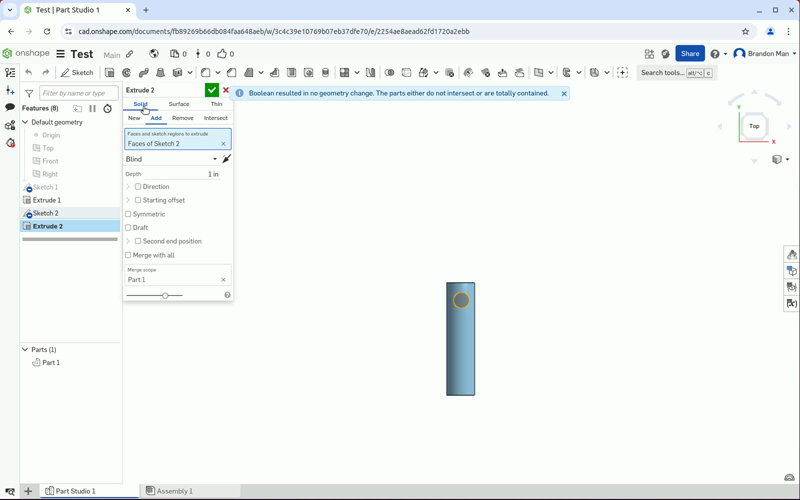
click(143, 106)
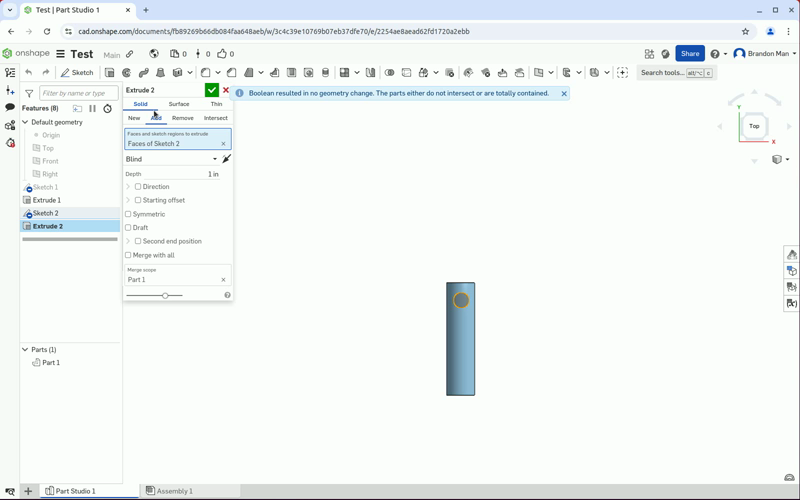
mouse_move(186, 120)
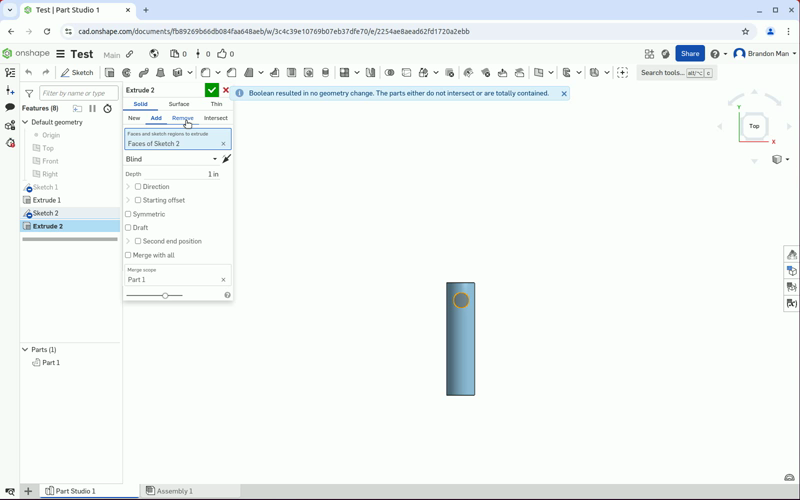
click(186, 120)
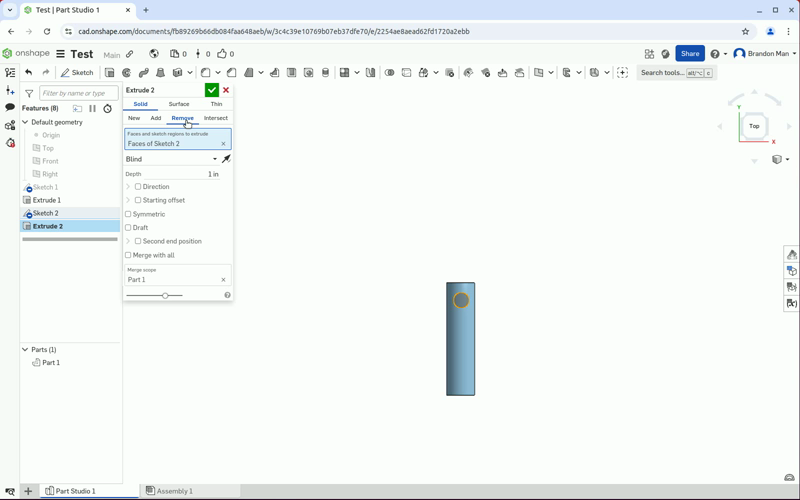
key(tab, 4)
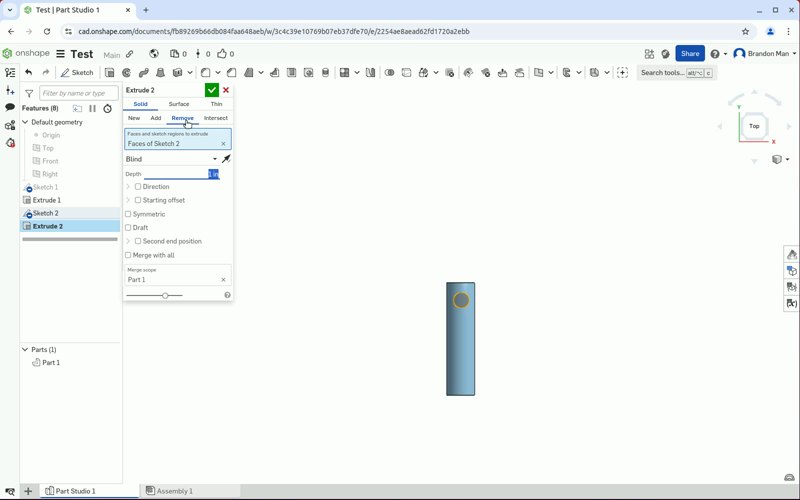
text(9.148)
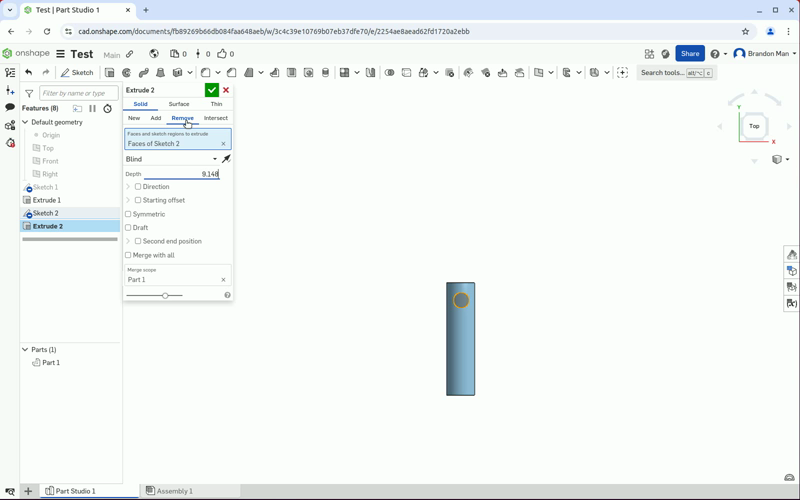
key(tab, 3)
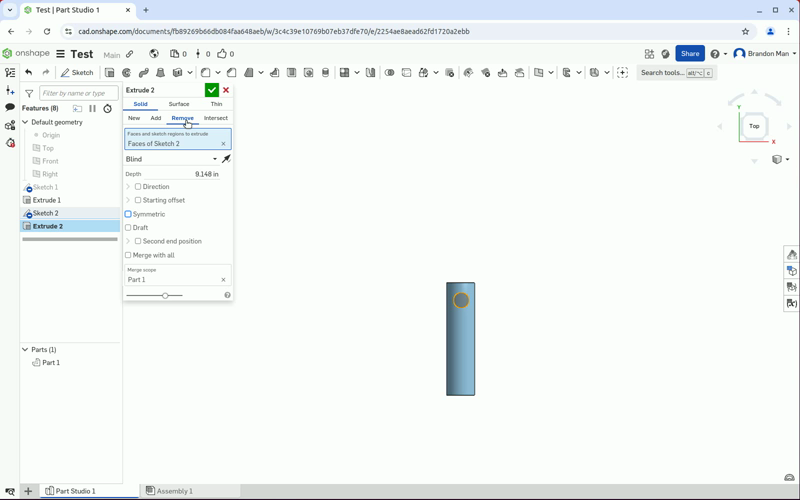
key(space)
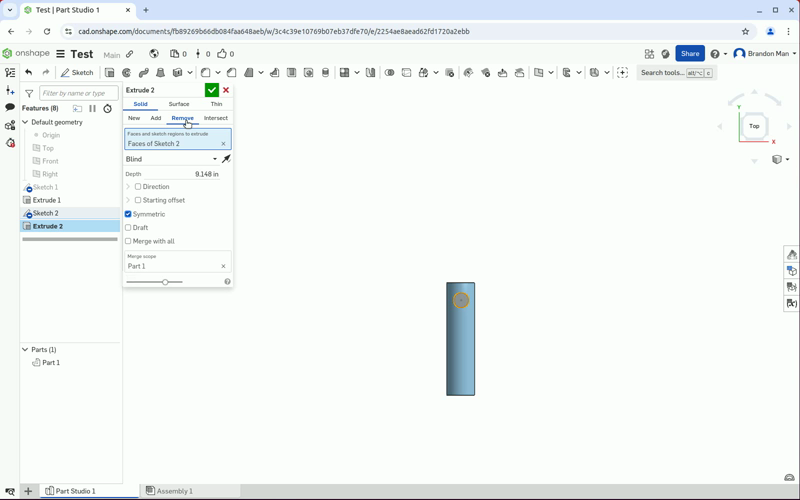
key(tab, 2)
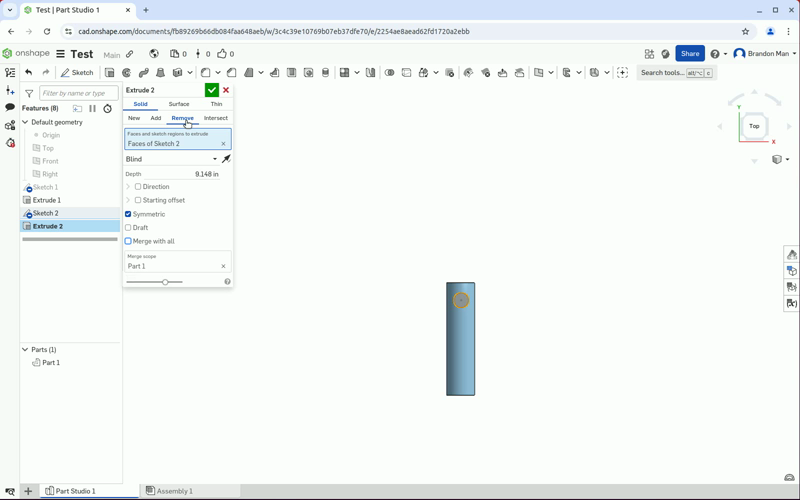
key(space)
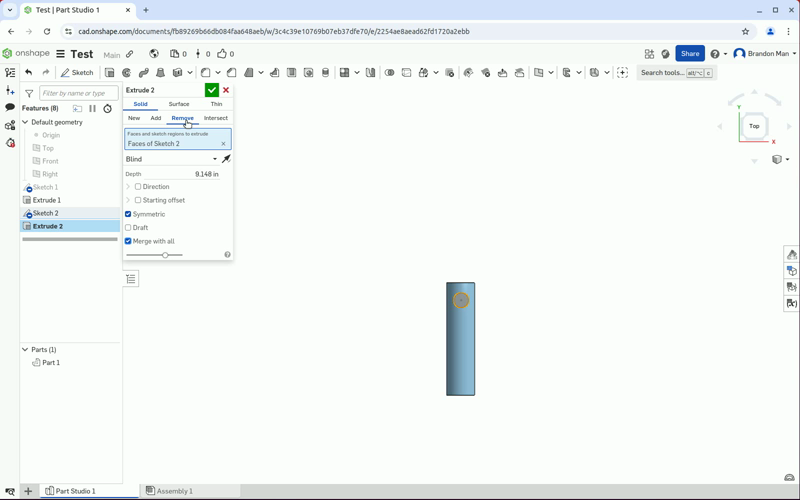
key(enter)
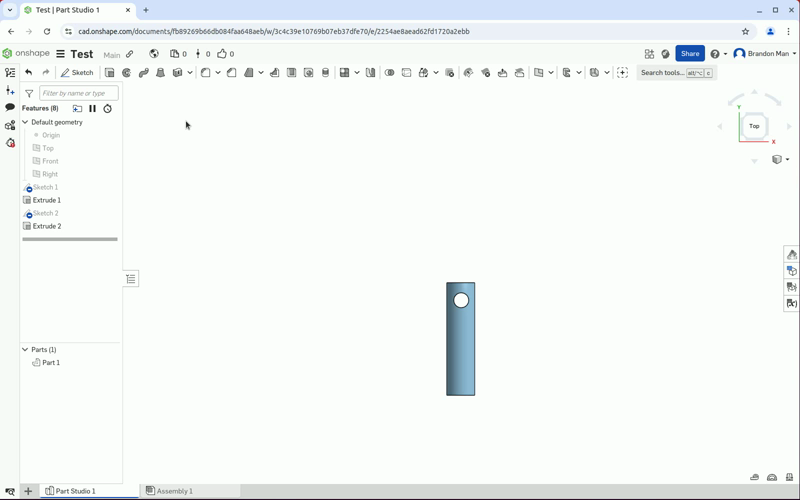
key(shift+h)
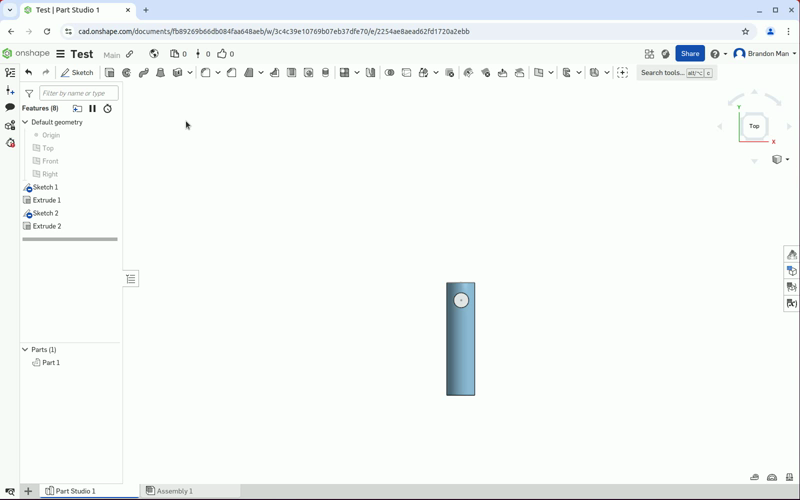
key(shift+h)
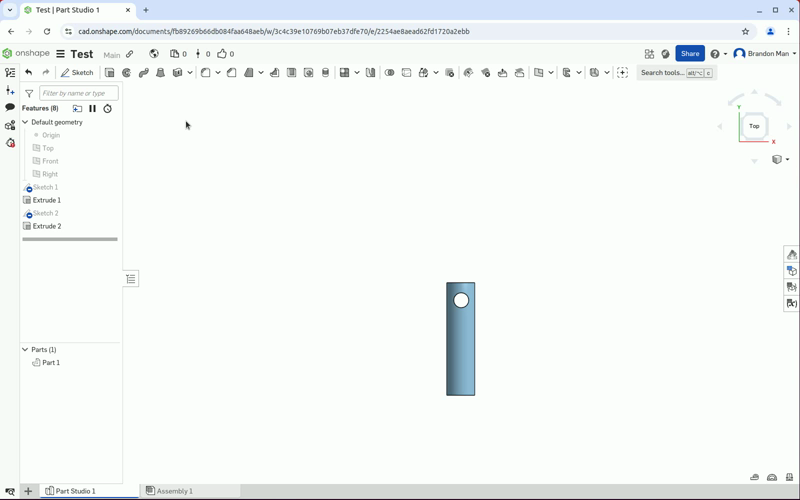
mouse_move(73, 189)
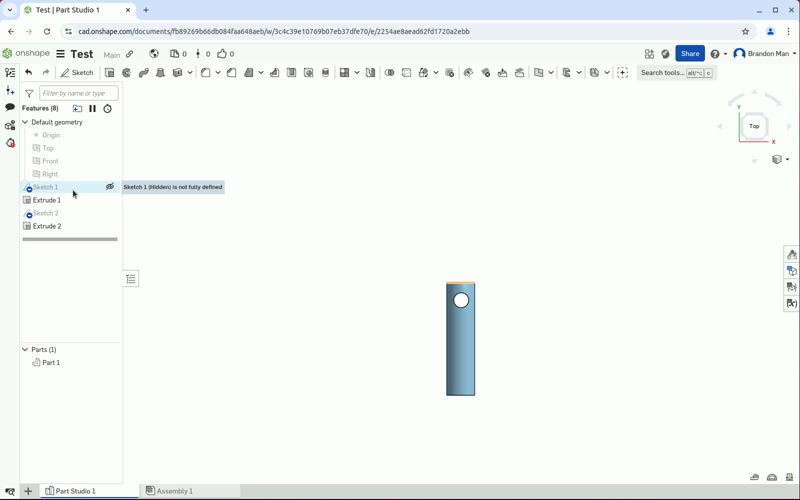
click(73, 189)
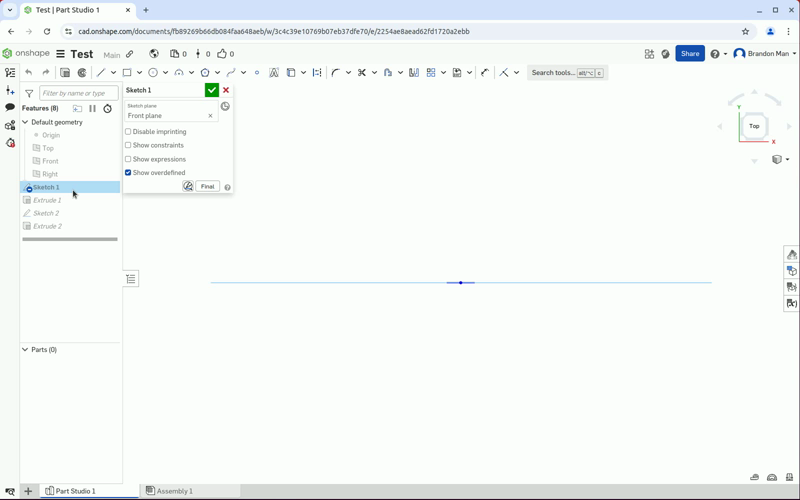
mouse_move(229, 92)
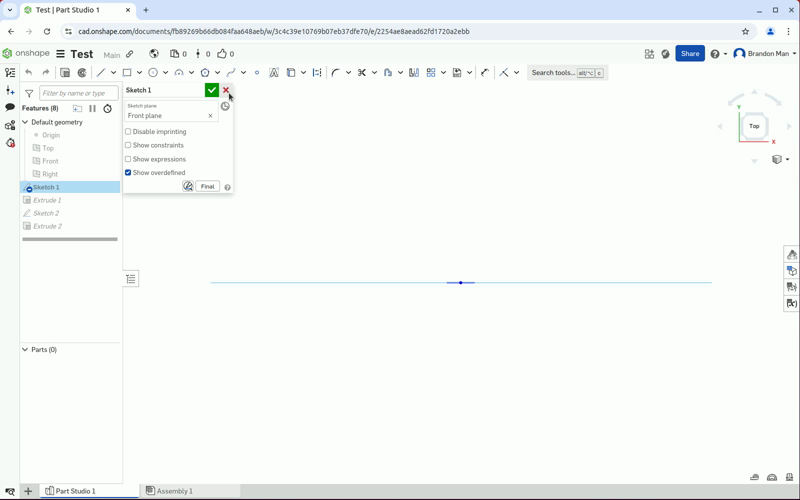
click(229, 92)
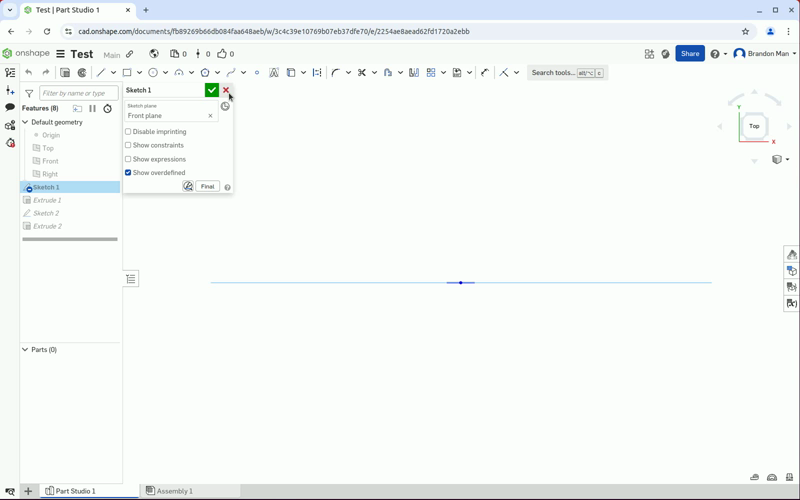
key(shift+s)
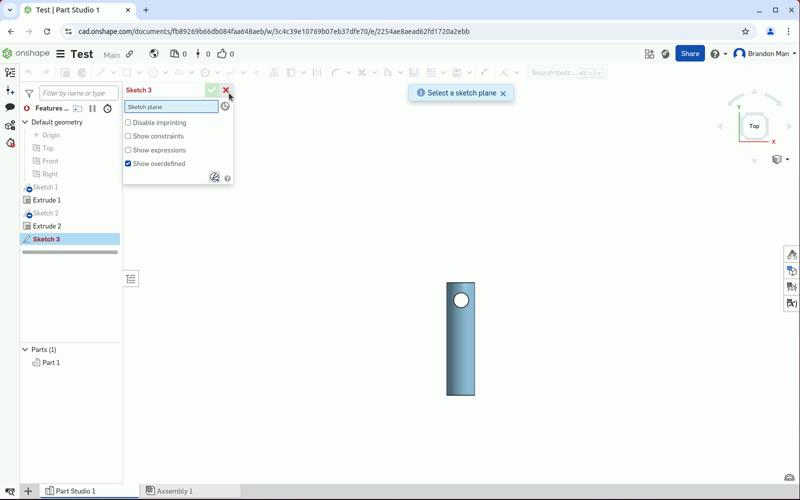
mouse_move(73, 150)
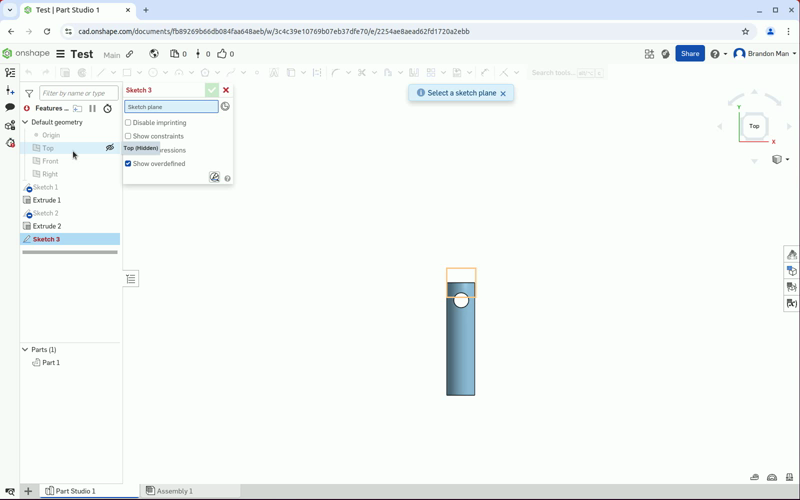
click(73, 150)
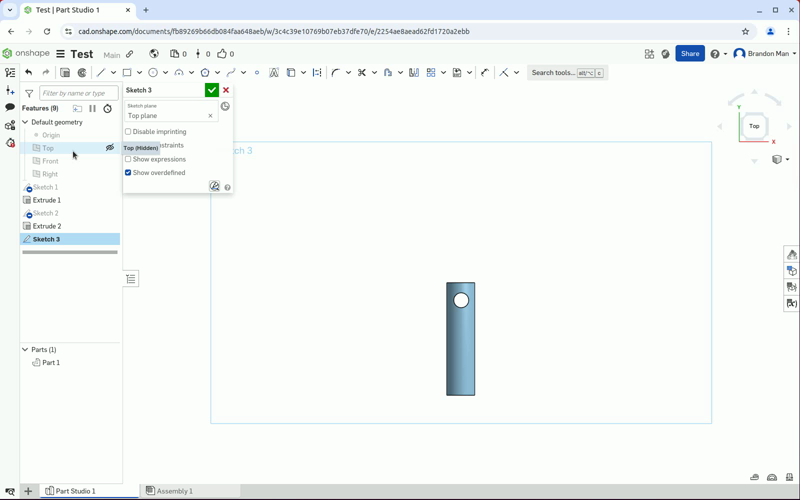
mouse_move(73, 352)
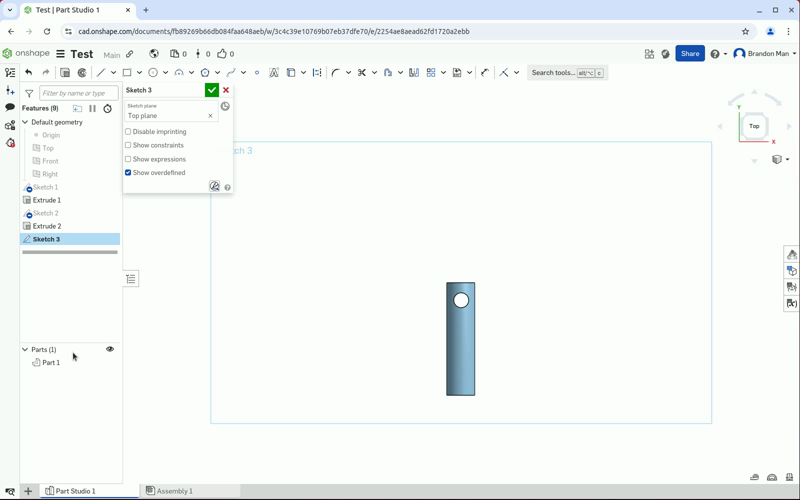
key(y)
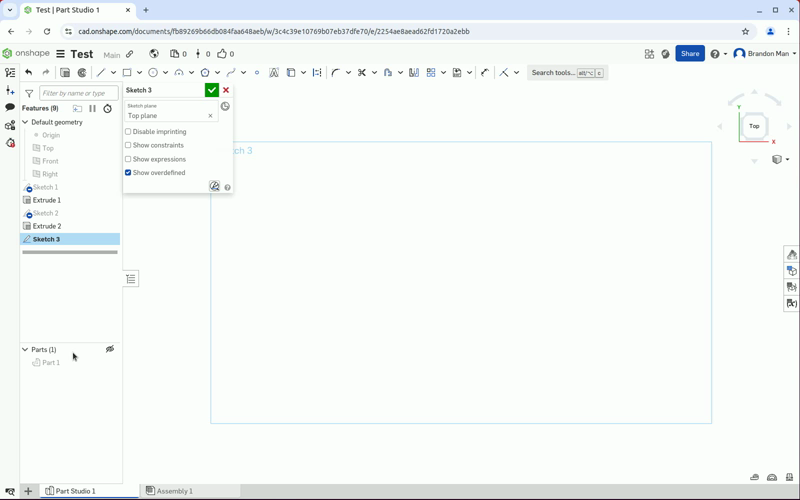
key(c)
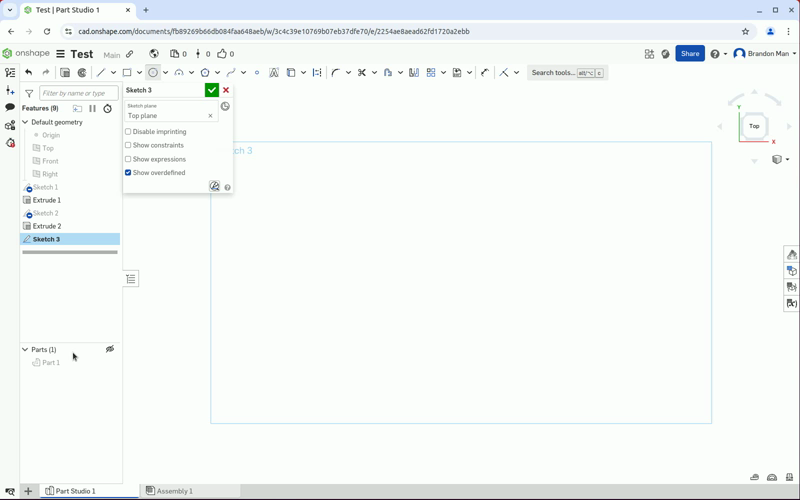
key_down(shift)
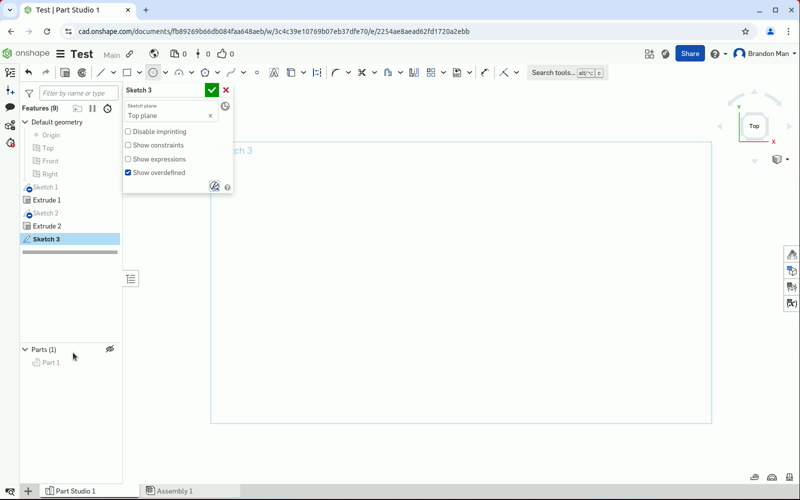
mouse_move(461, 378)
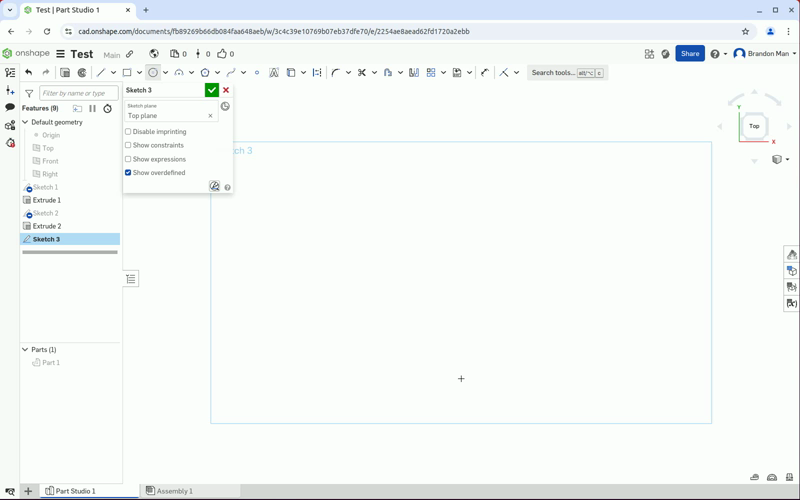
click(461, 378)
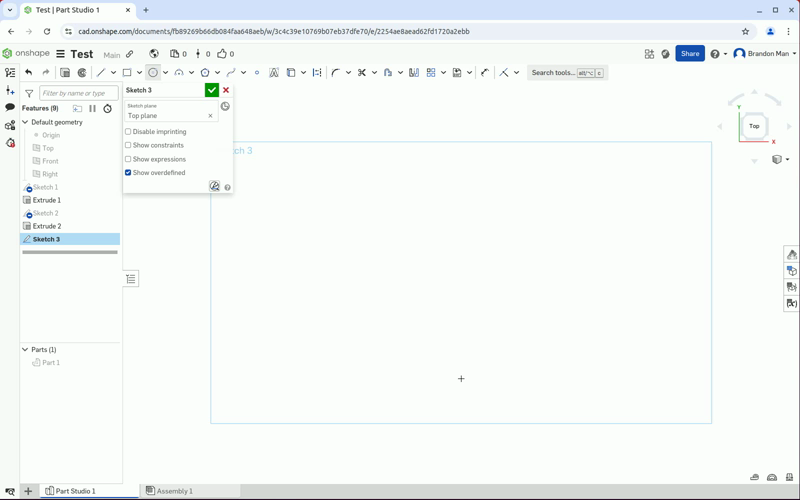
key_up(shift)
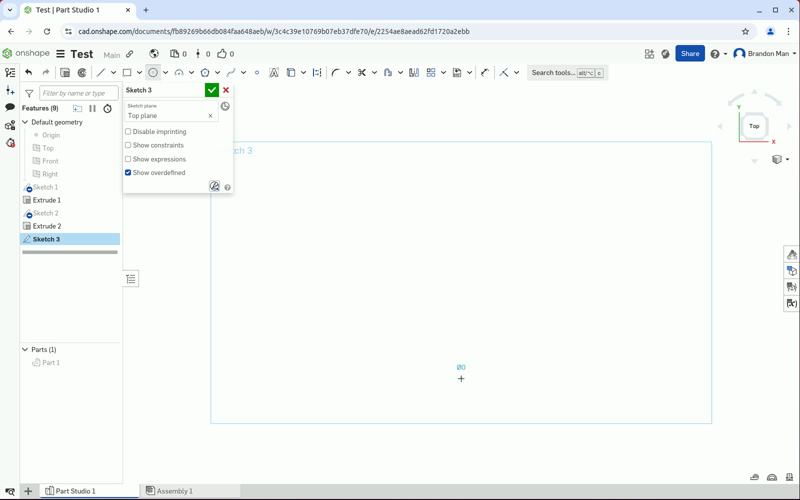
mouse_move(468, 378)
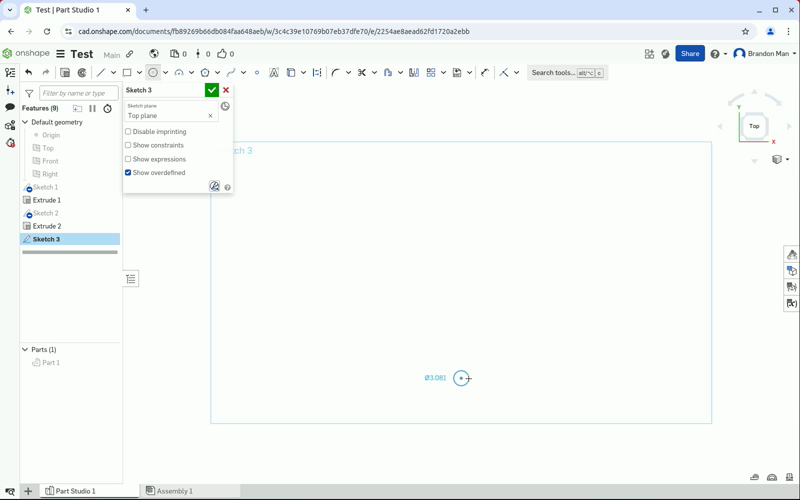
click(468, 378)
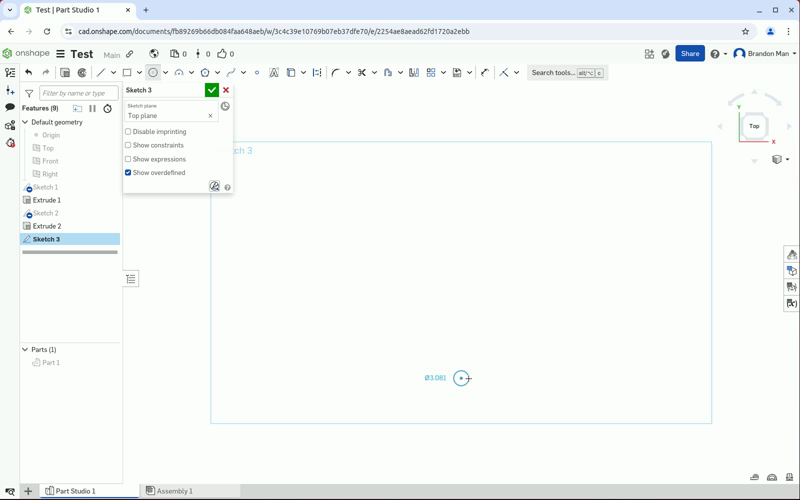
key(esc)
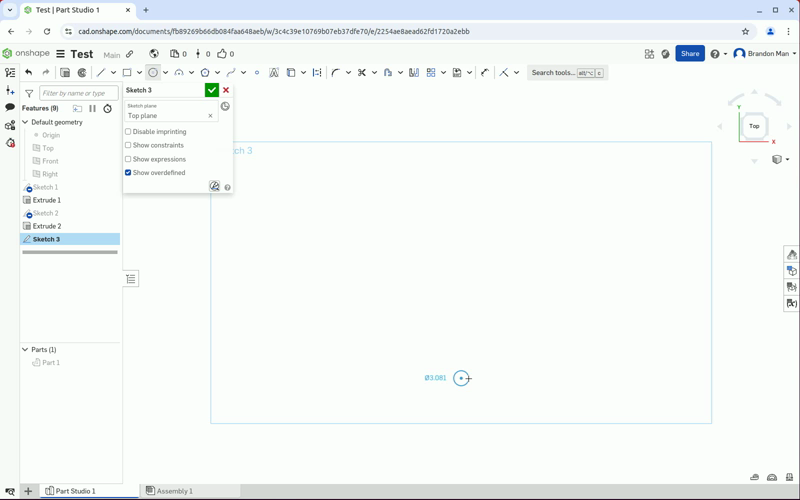
mouse_move(457, 382)
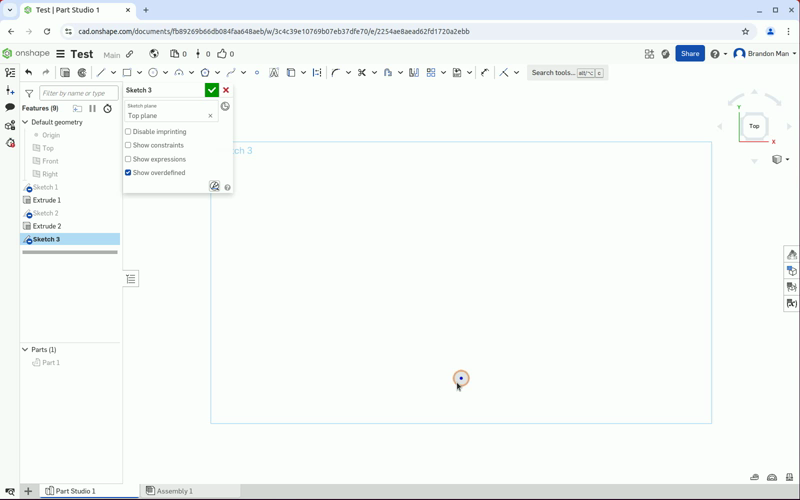
scroll(6)
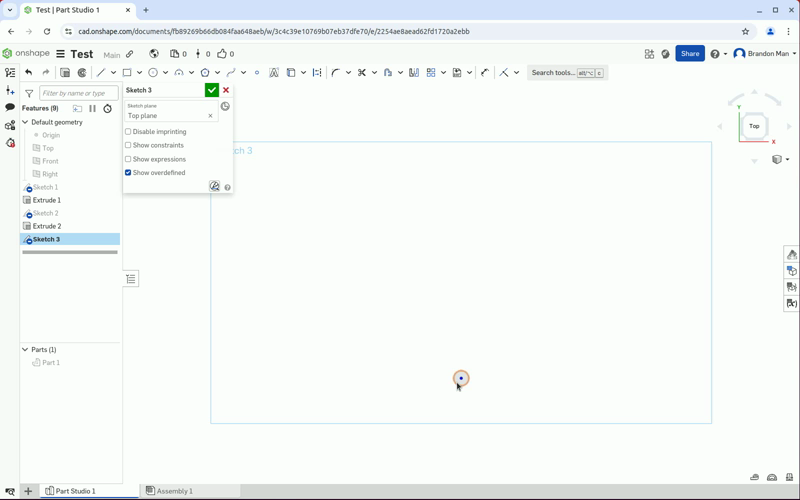
scroll(6)
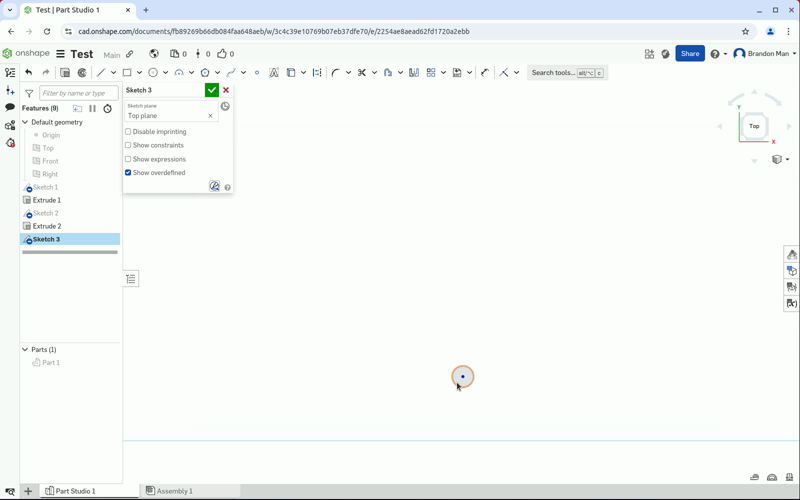
scroll(6)
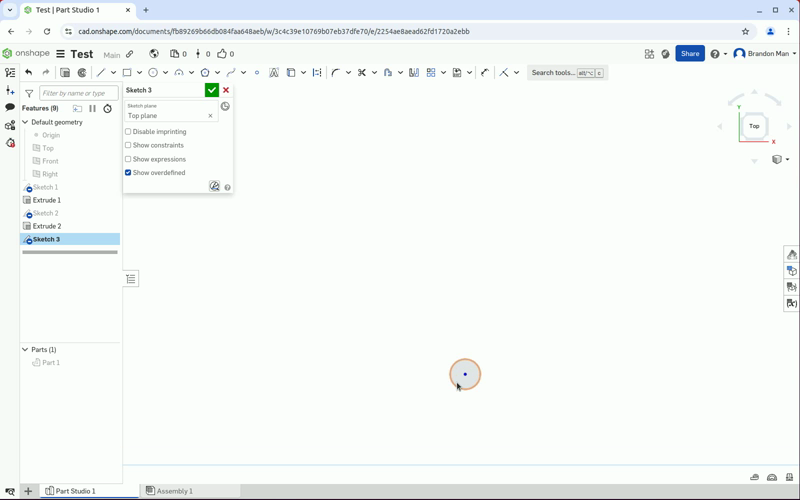
scroll(6)
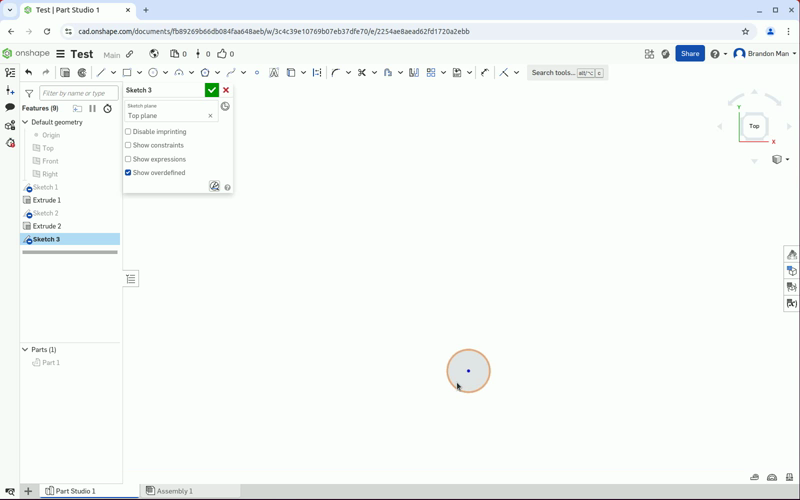
scroll(6)
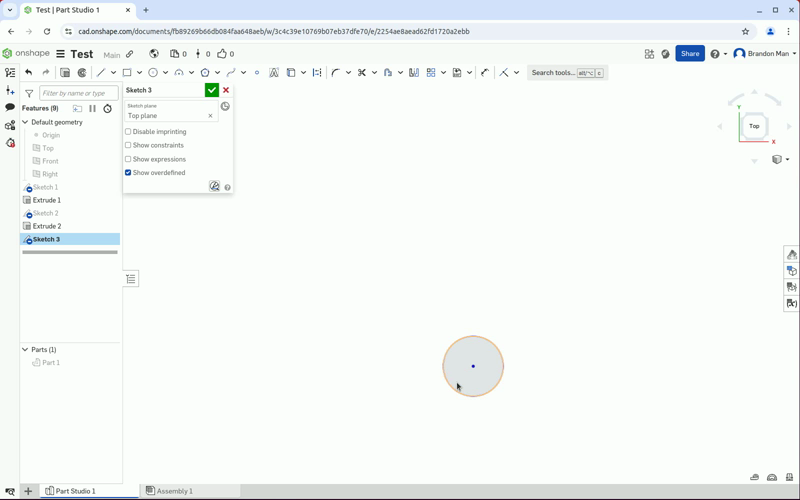
scroll(6)
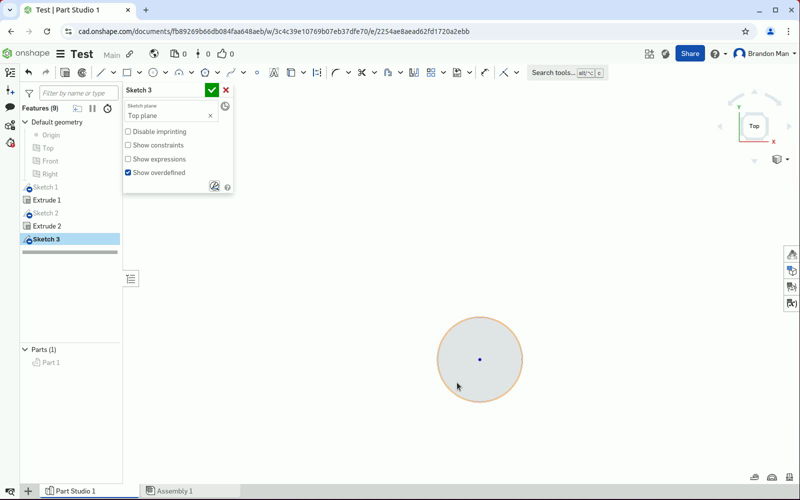
scroll(6)
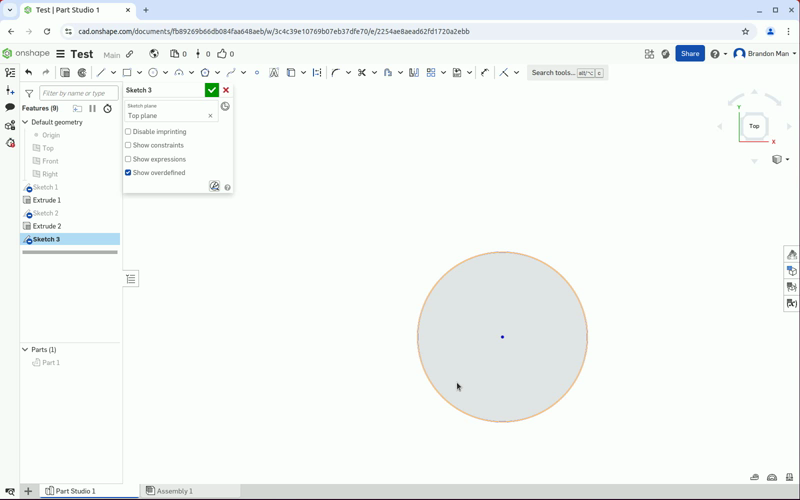
click(457, 382)
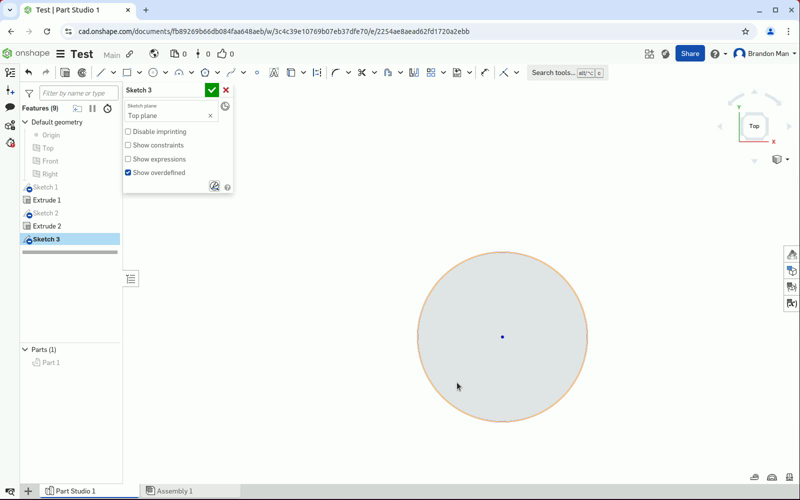
scroll(-6)
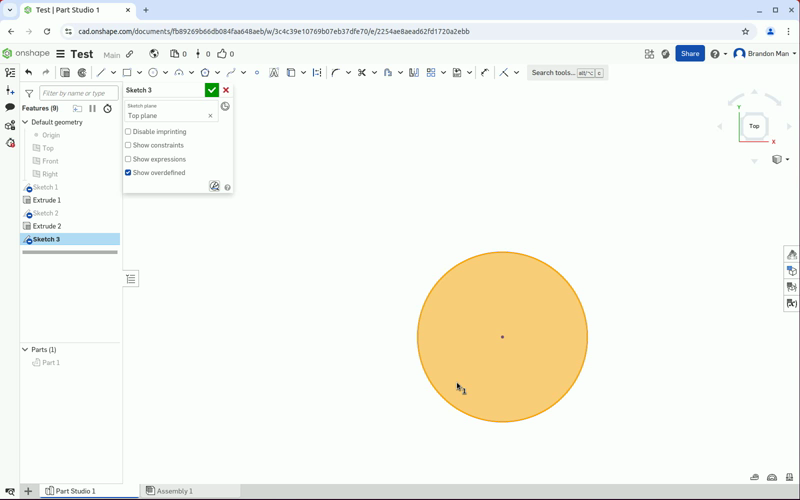
scroll(-6)
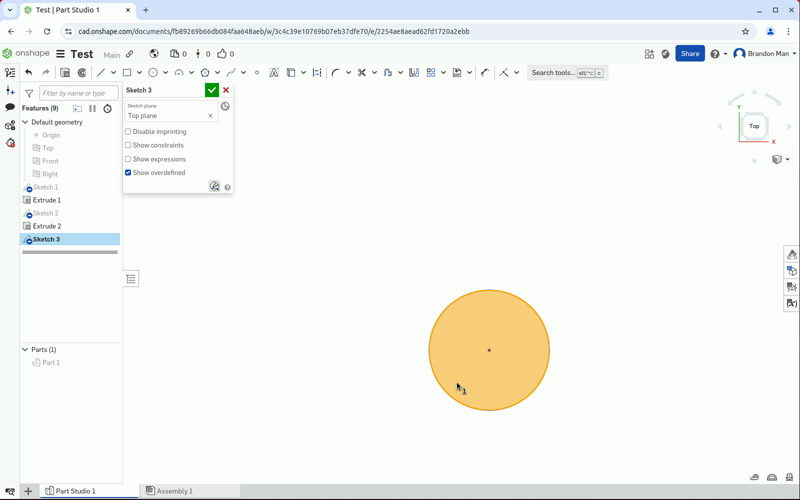
scroll(-6)
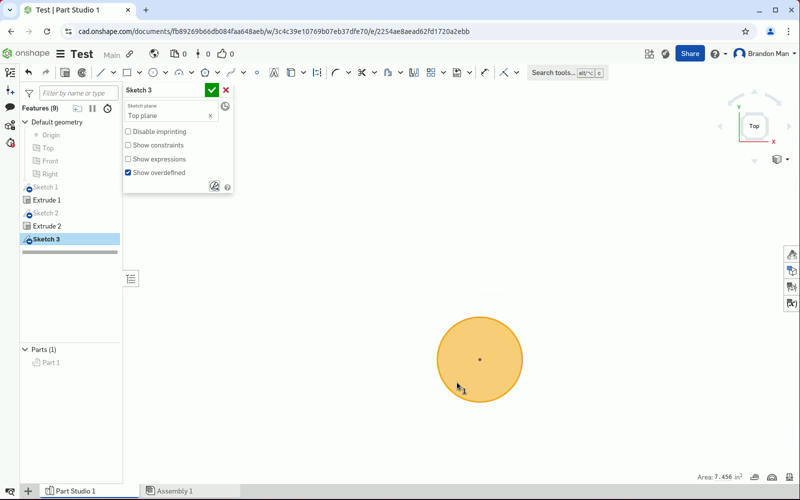
scroll(-6)
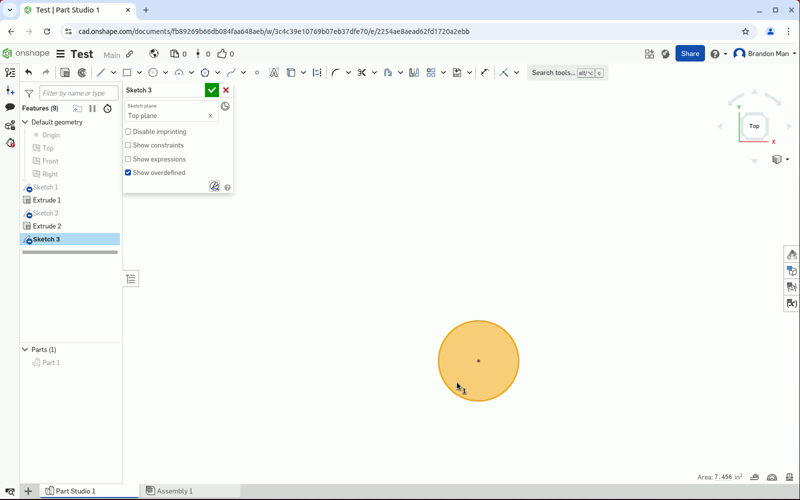
scroll(-6)
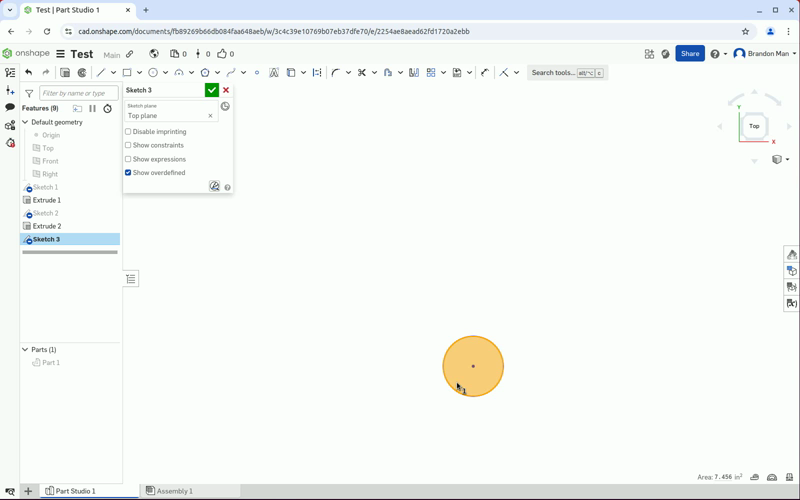
scroll(-6)
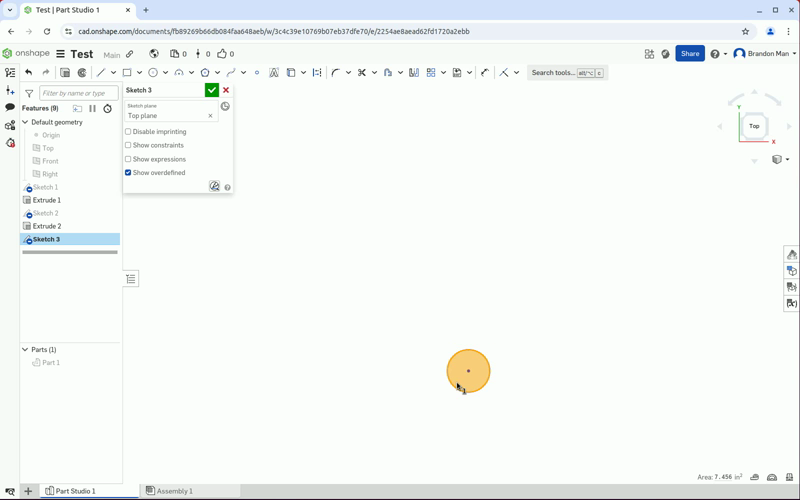
scroll(-6)
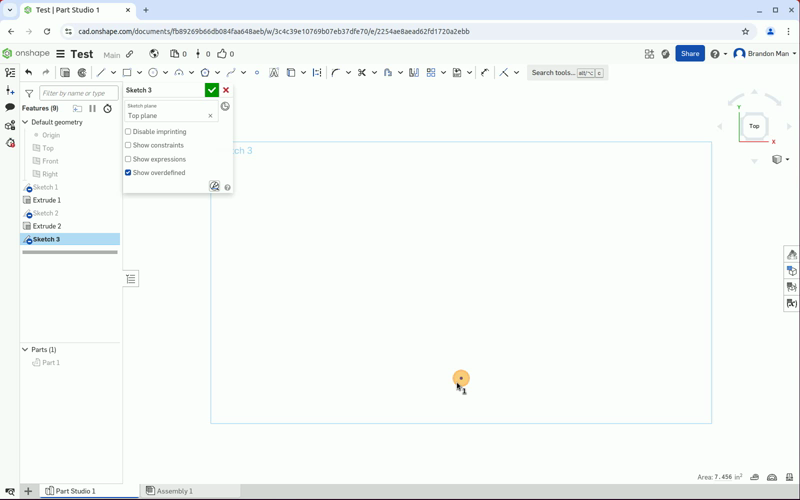
mouse_move(73, 352)
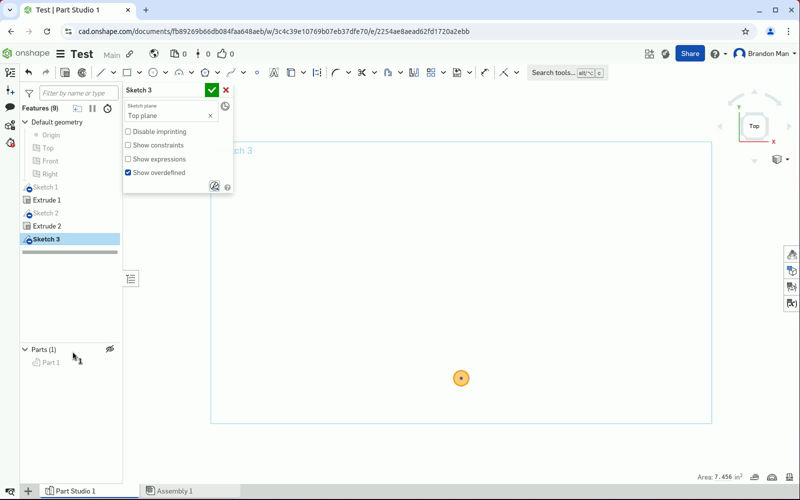
key(shift+y)
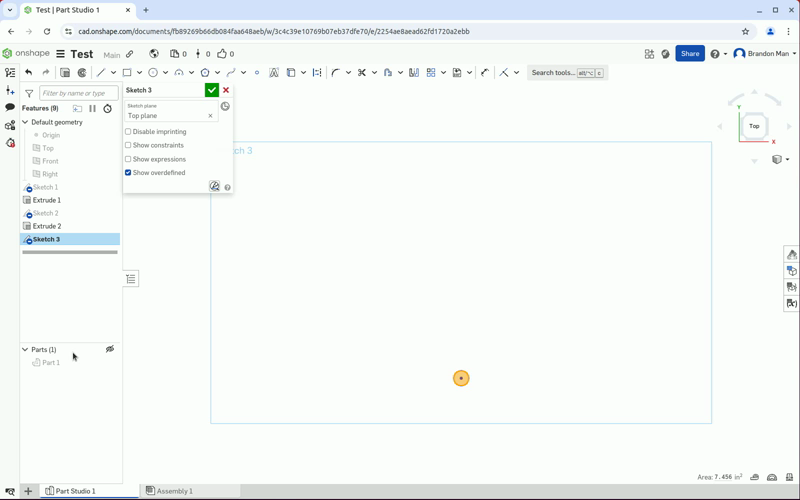
key(shift+e)
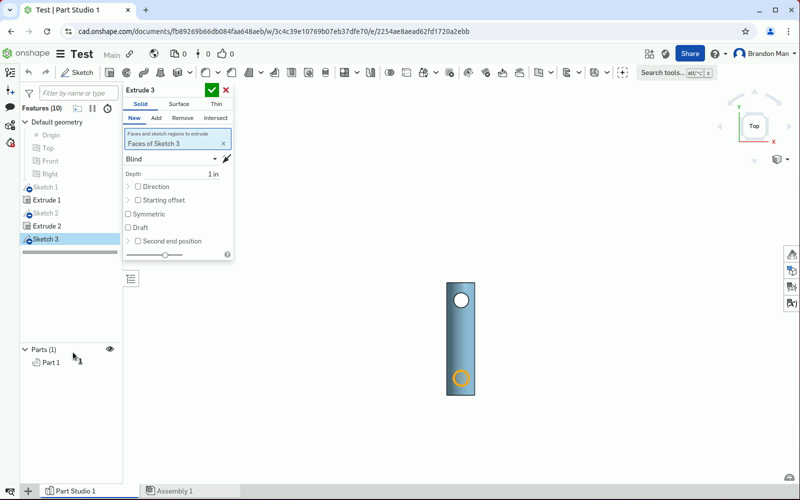
mouse_move(143, 106)
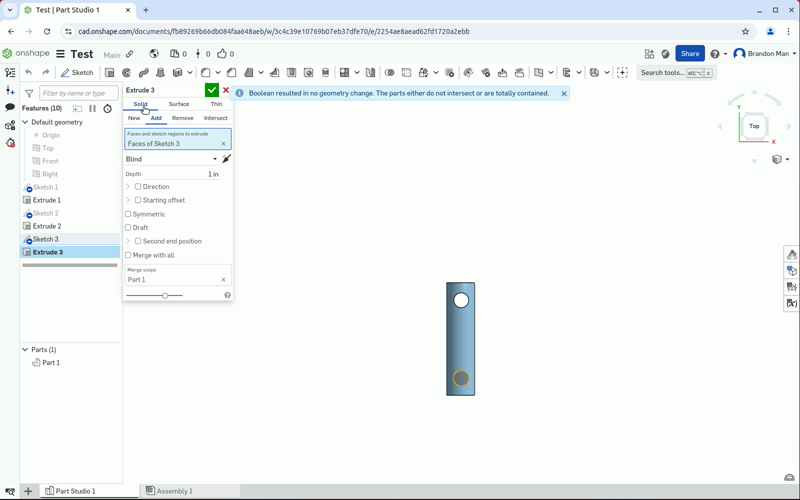
click(143, 106)
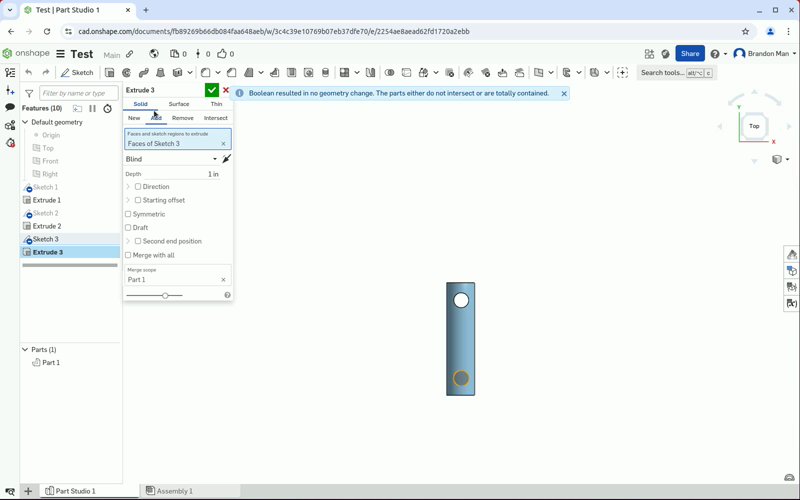
mouse_move(186, 120)
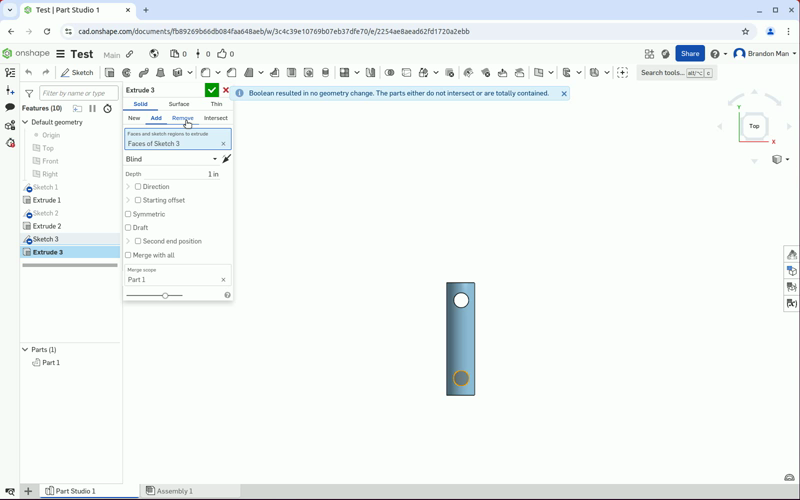
click(186, 120)
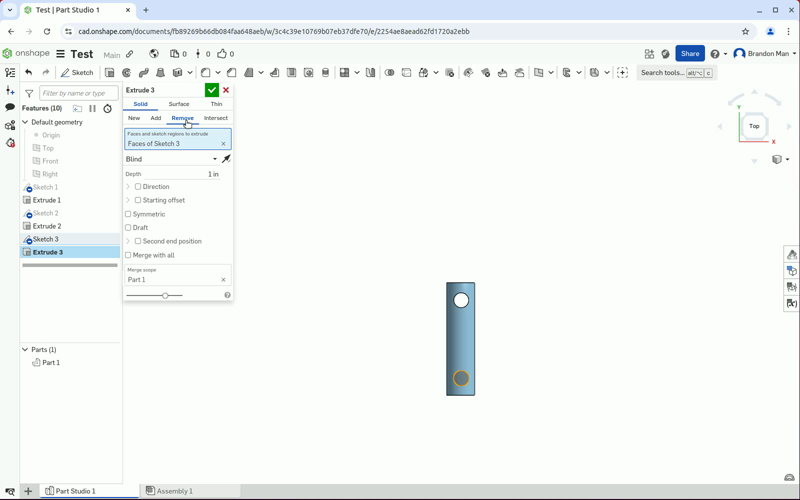
key(tab, 4)
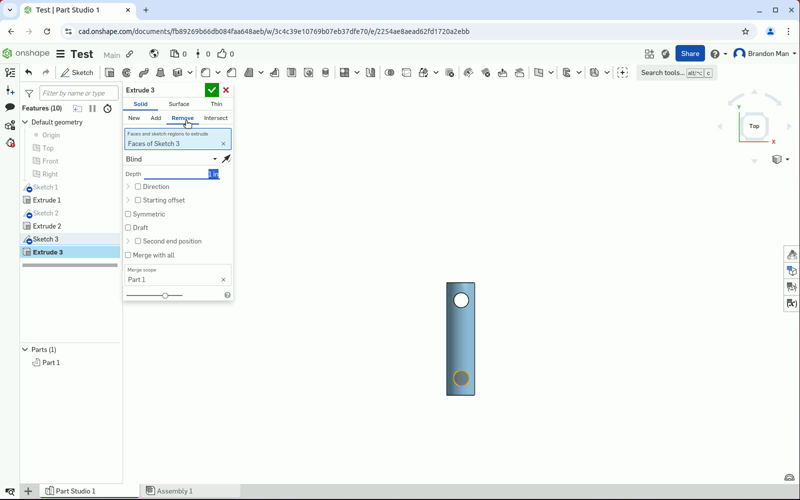
text(9.148)
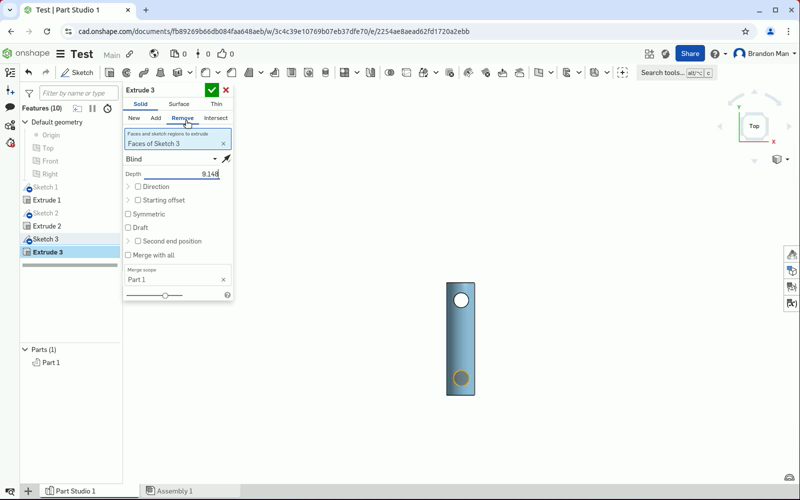
key(tab, 3)
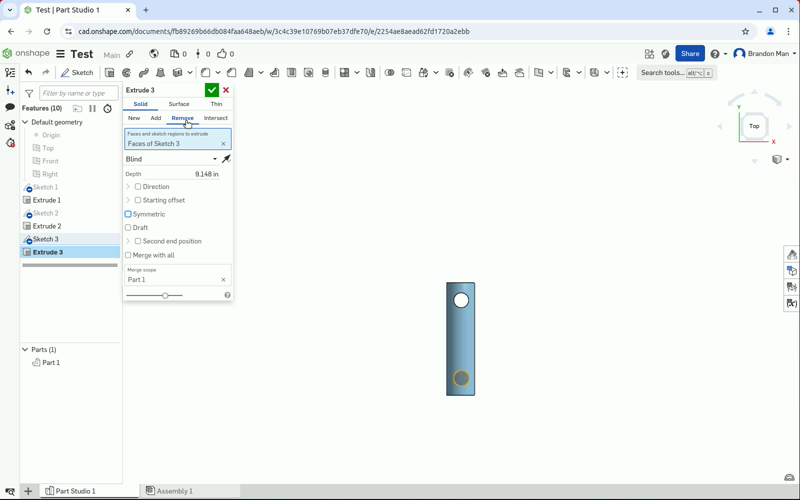
key(space)
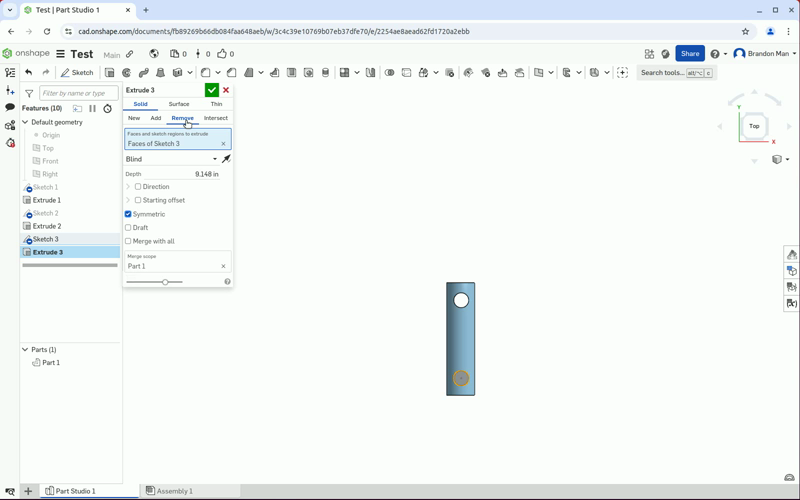
key(tab, 2)
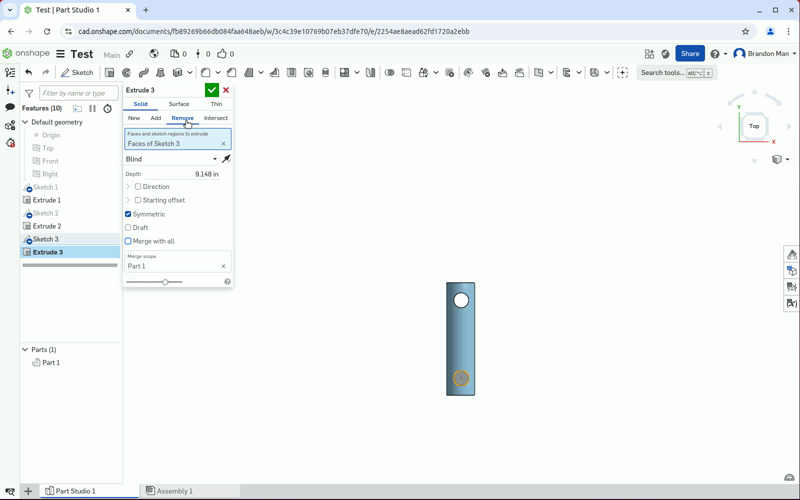
key(space)
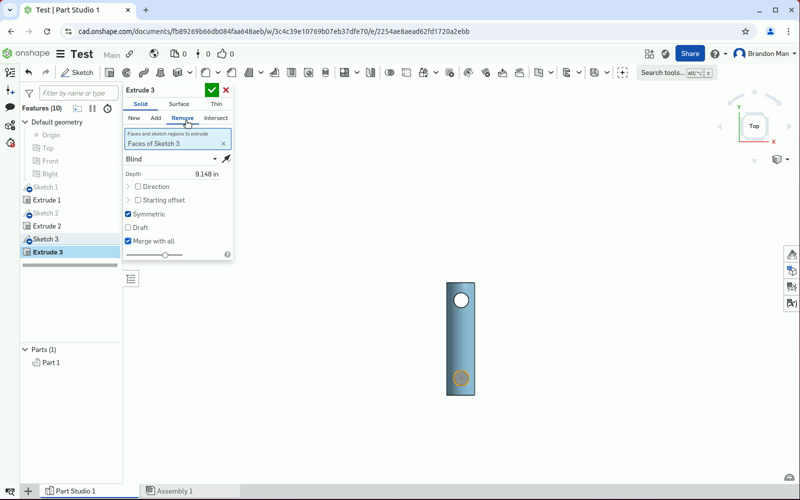
key(enter)
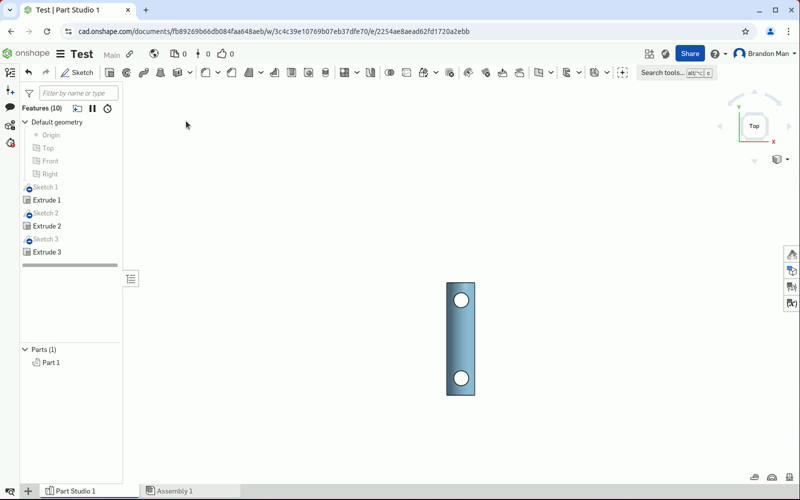
key(shift+h)
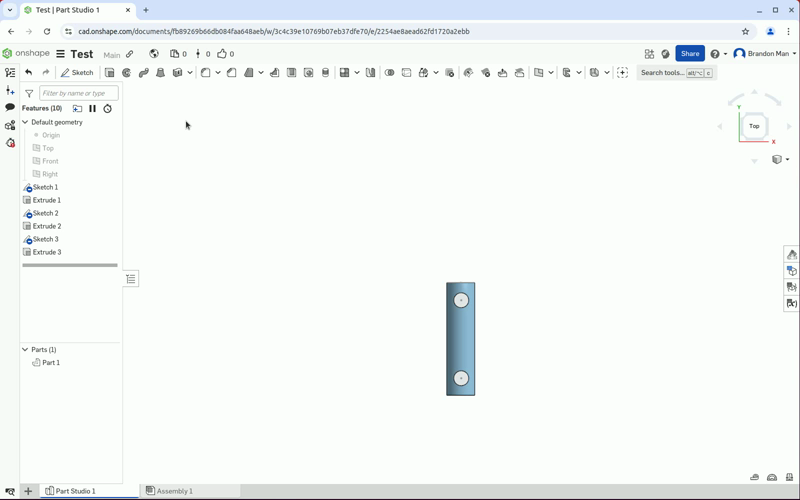
key(shift+h)
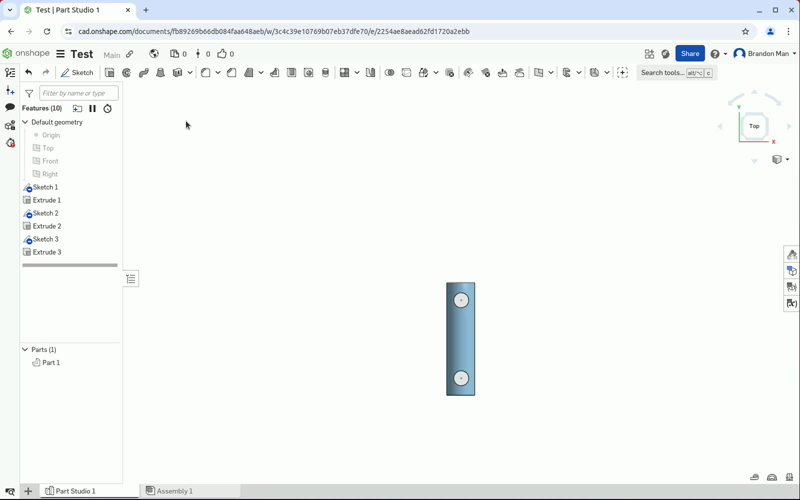
key(shift+7)
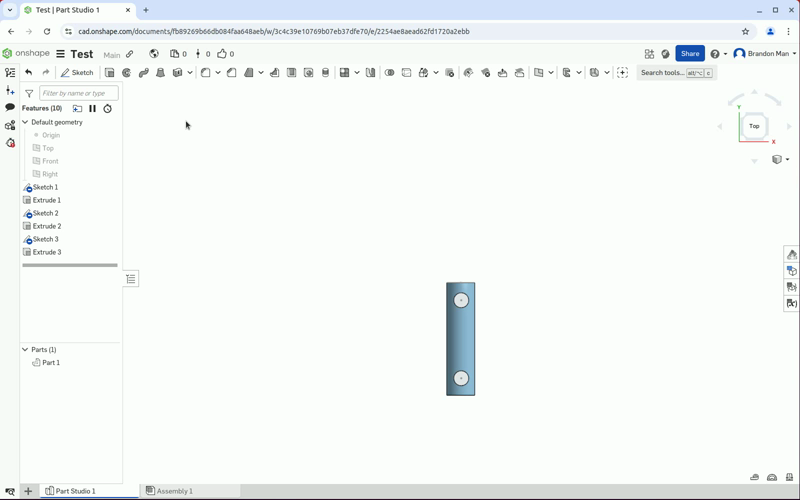
key(up, 3)
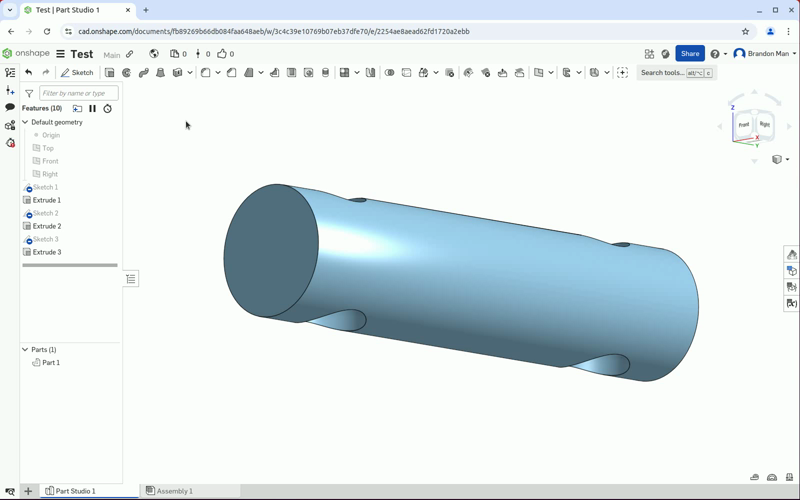
key(left, 3)
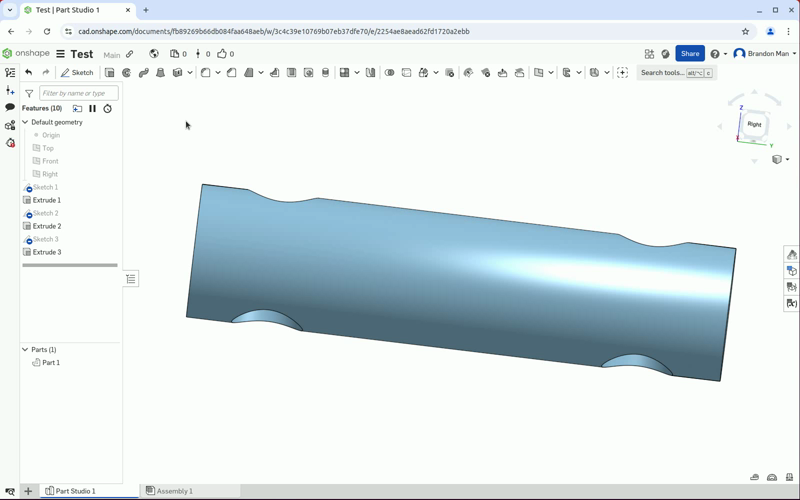
key(right, 3)
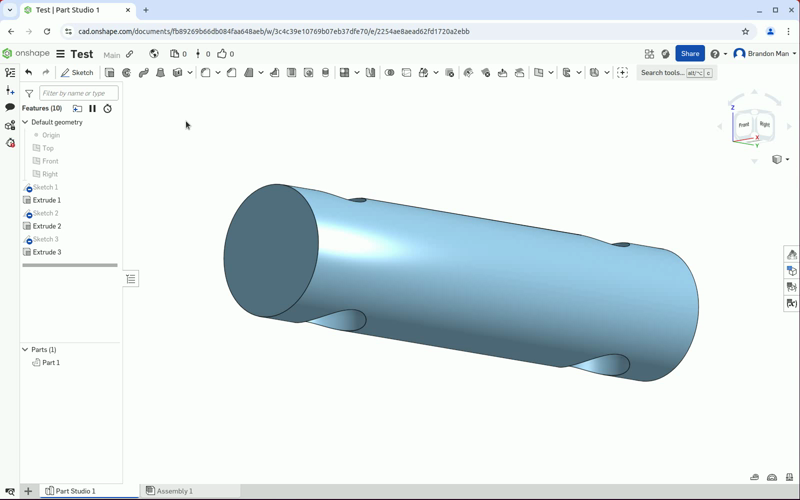
key(down, 3)
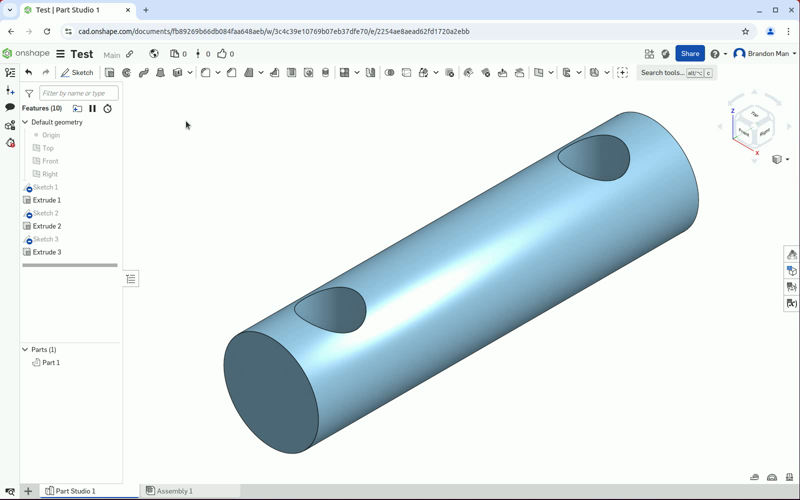
mouse_move(73, 189)
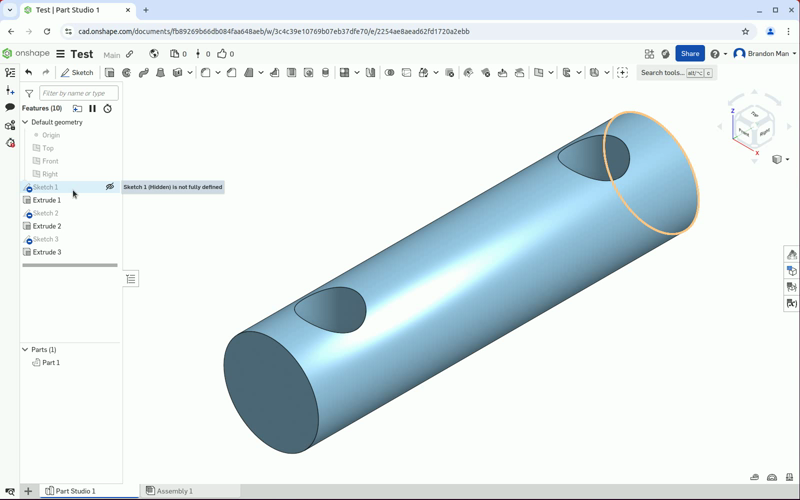
click(73, 189)